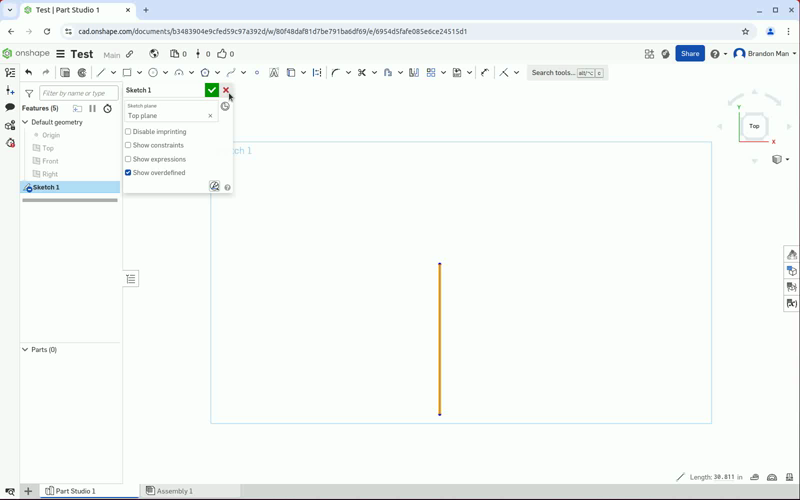
key(shift+h)
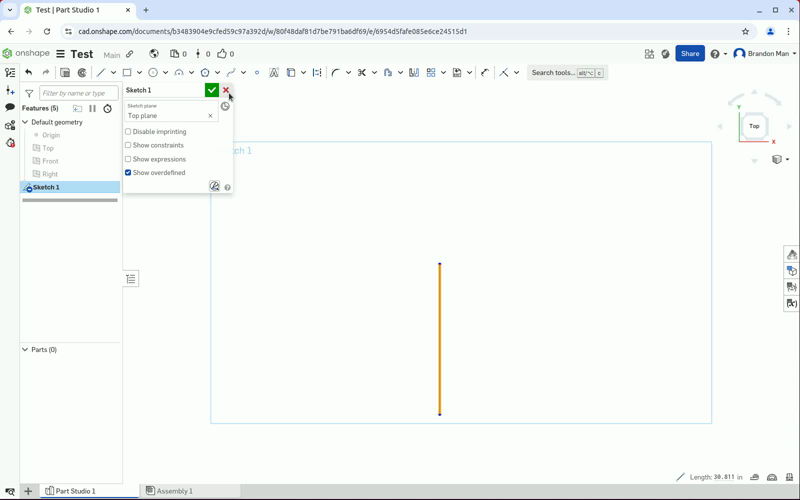
key(shift+s)
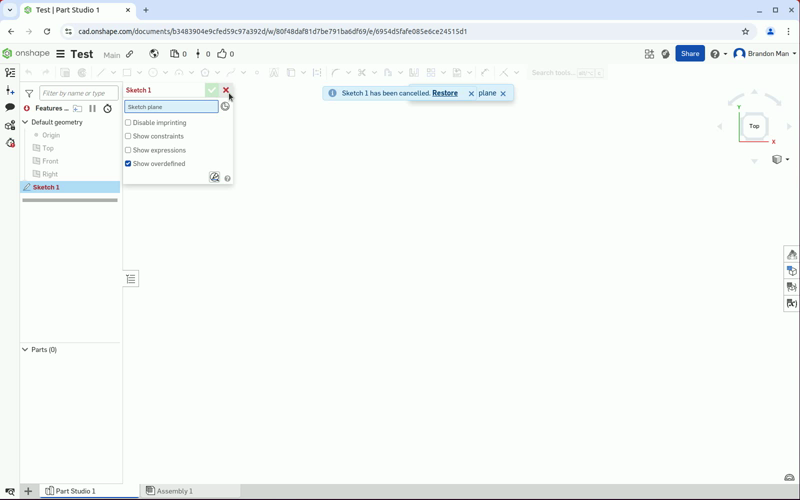
mouse_move(73, 150)
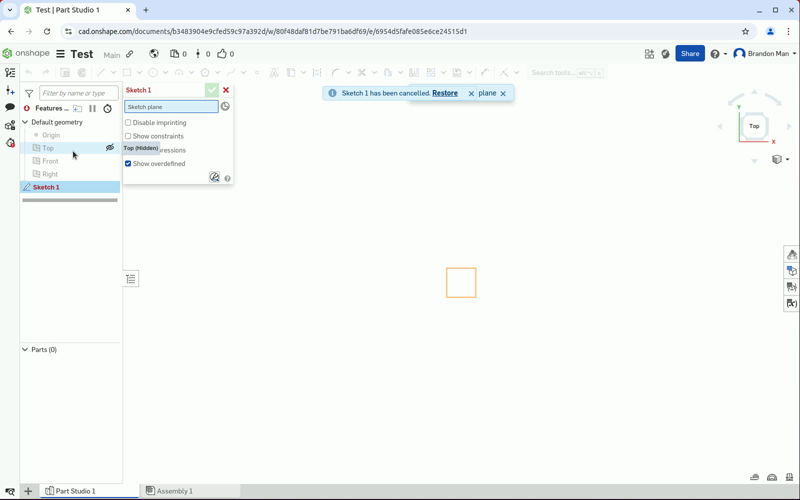
click(73, 150)
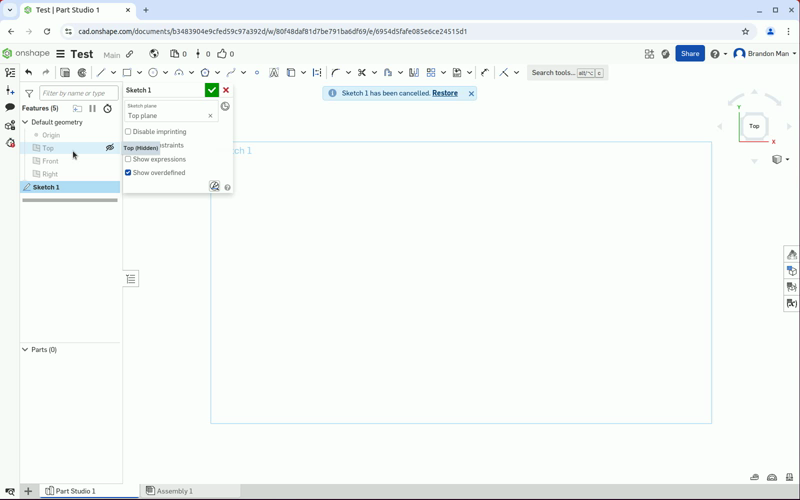
mouse_move(73, 352)
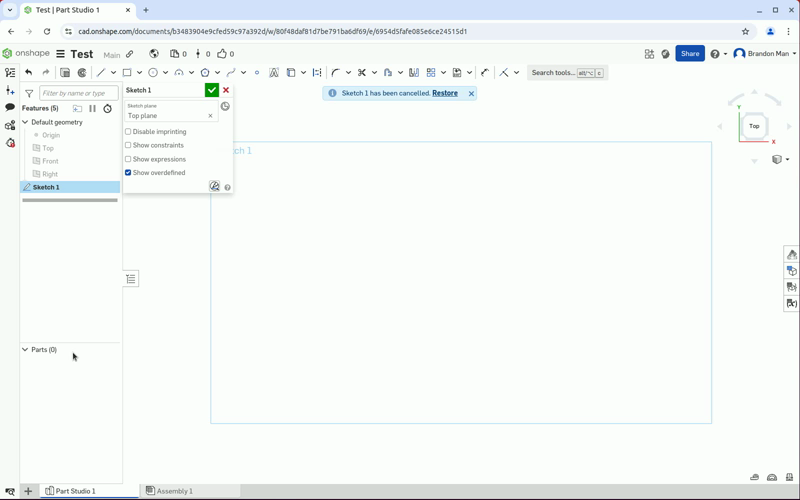
key(y)
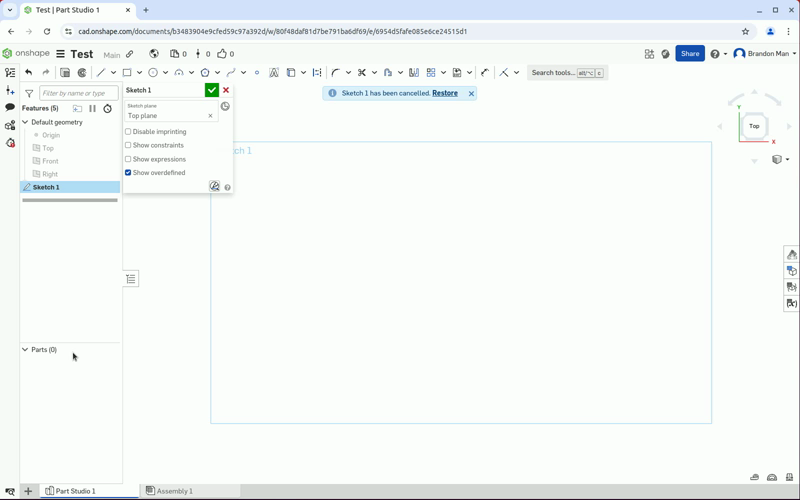
key(c)
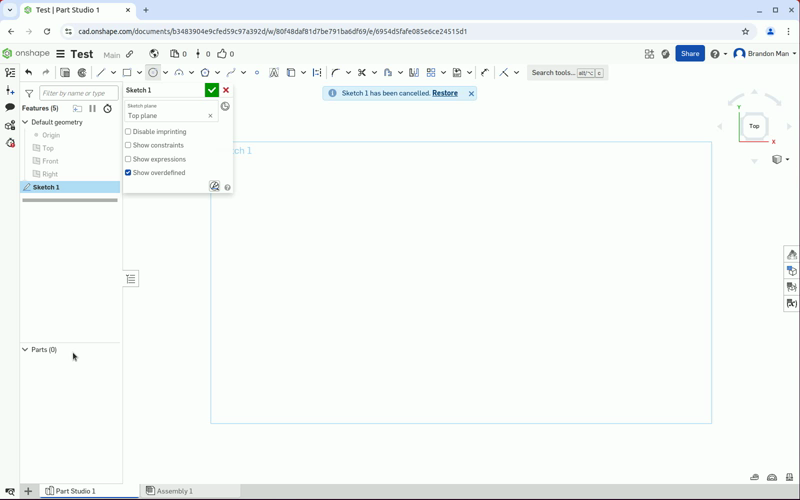
key_down(shift)
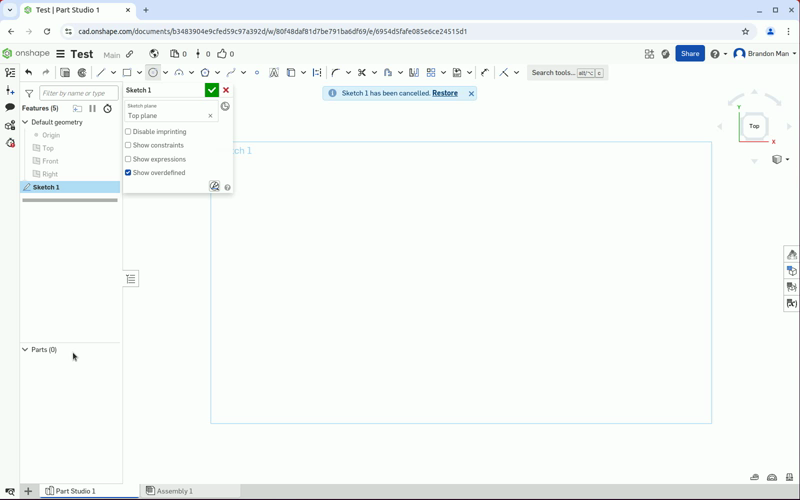
mouse_move(461, 282)
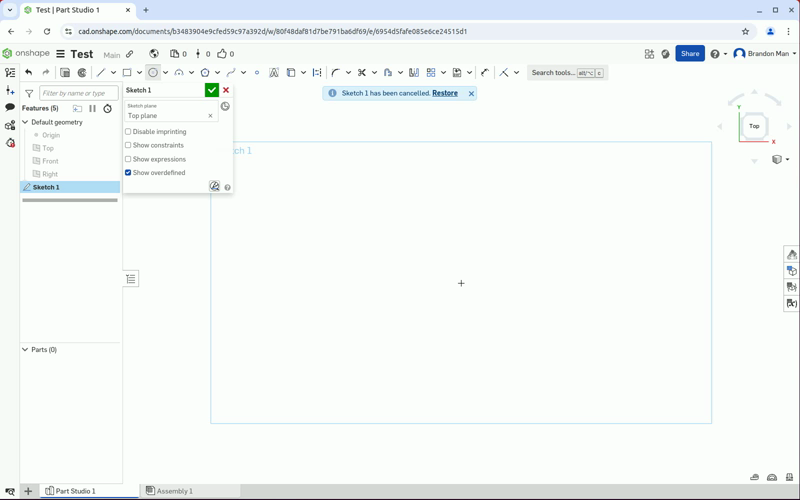
click(461, 282)
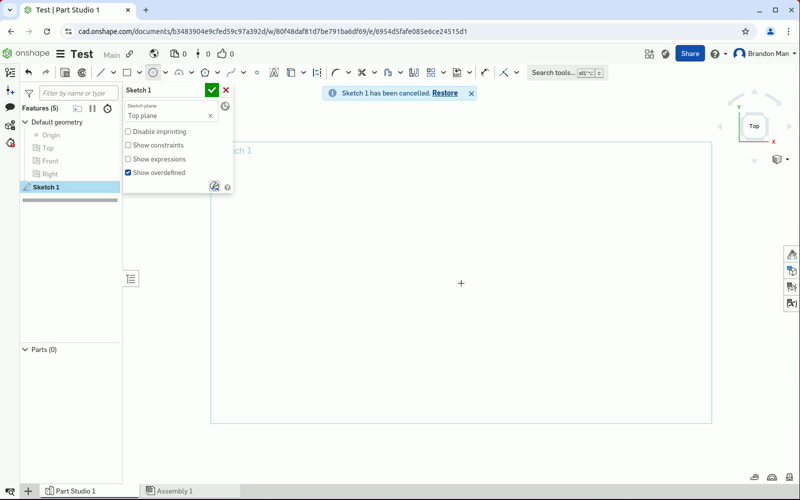
key_up(shift)
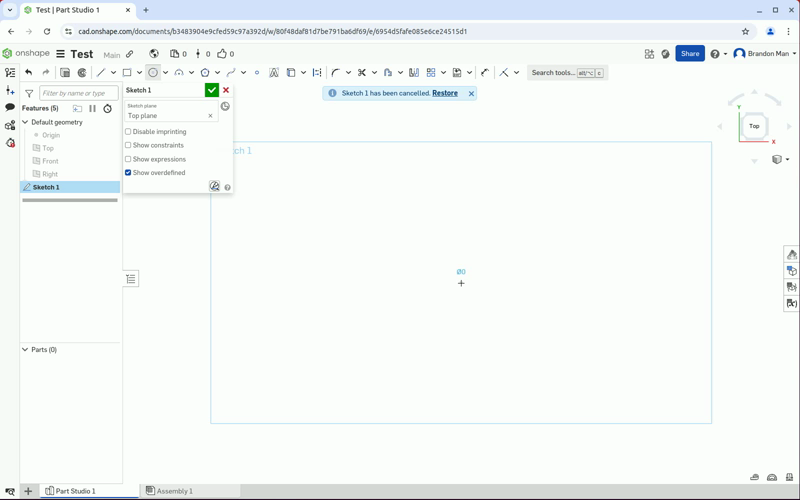
mouse_move(574, 282)
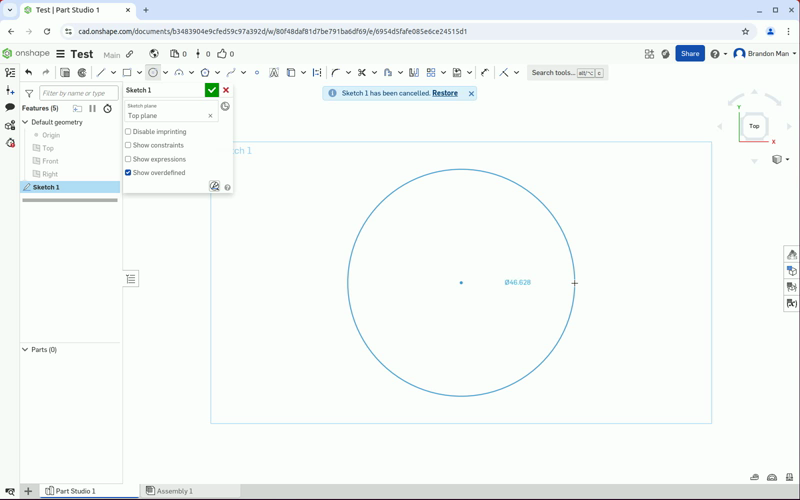
click(574, 282)
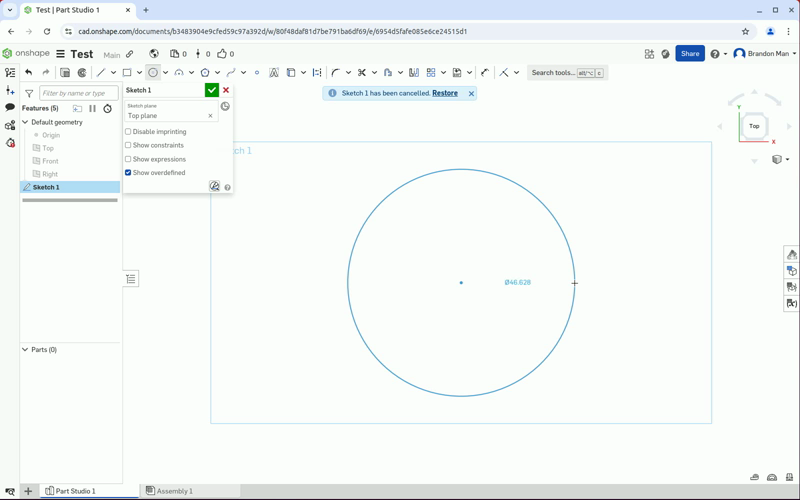
key(esc)
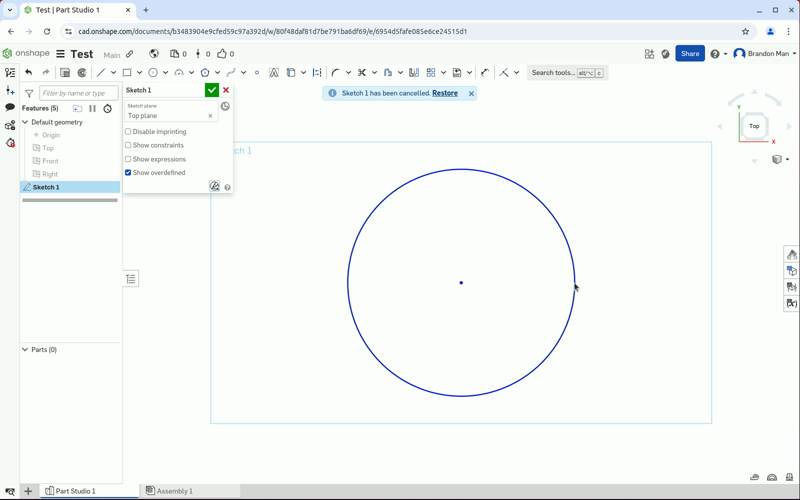
mouse_move(486, 266)
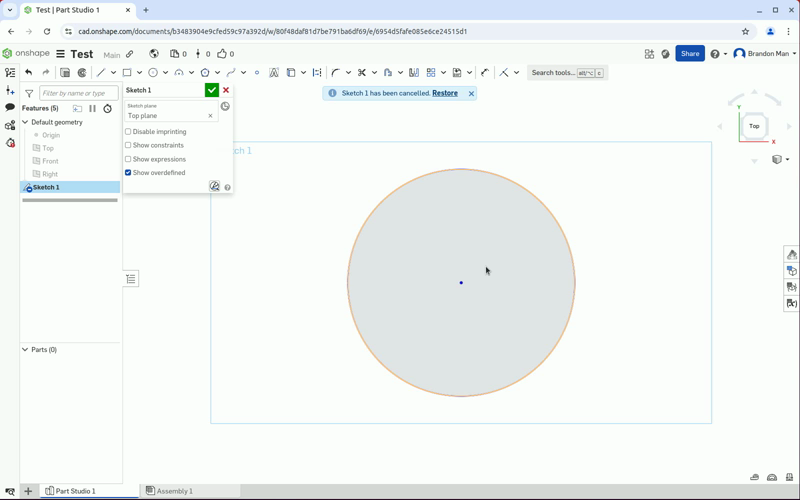
click(486, 266)
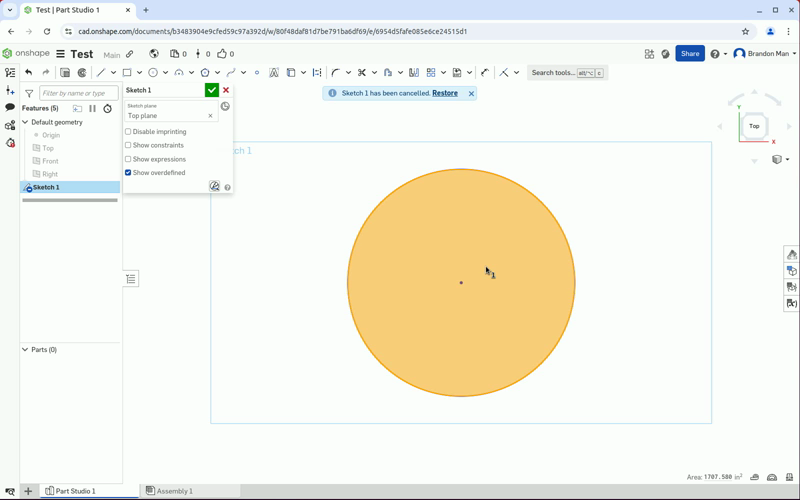
mouse_move(73, 352)
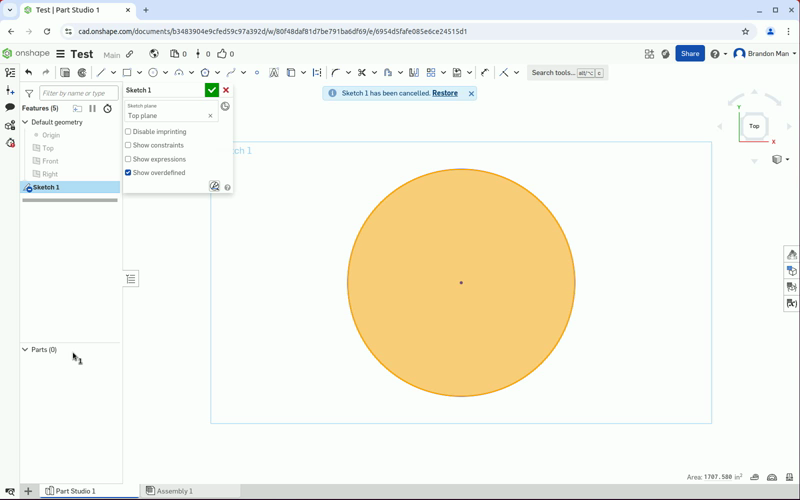
key(shift+y)
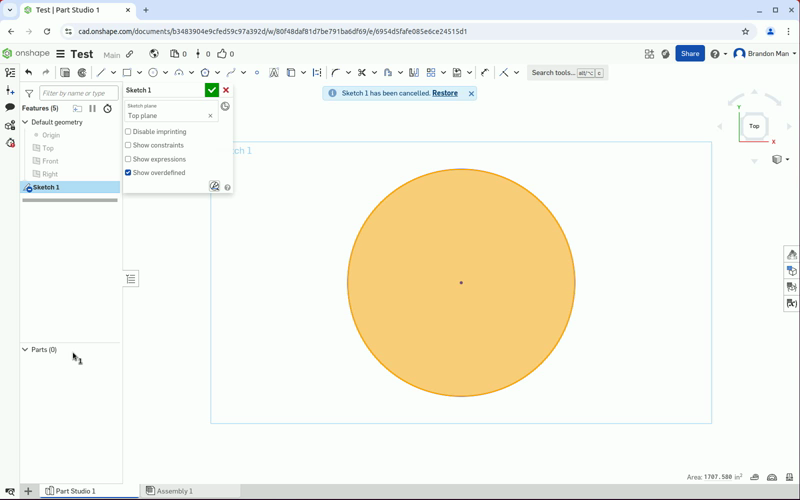
key(shift+e)
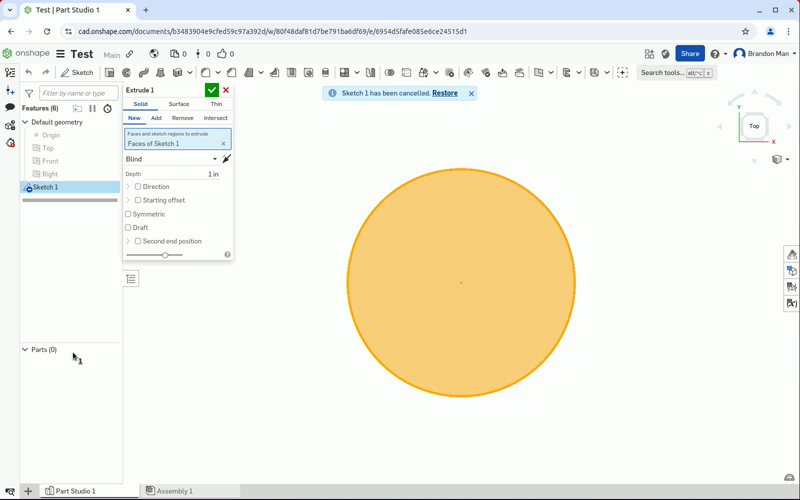
mouse_move(143, 106)
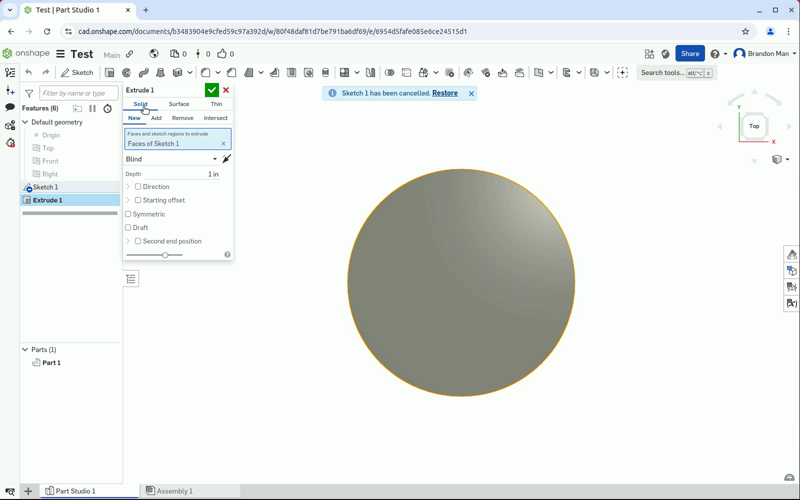
click(143, 106)
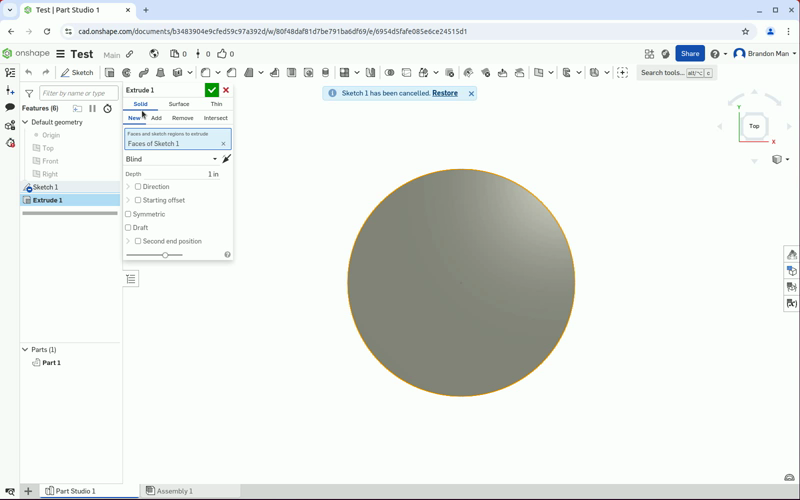
mouse_move(137, 120)
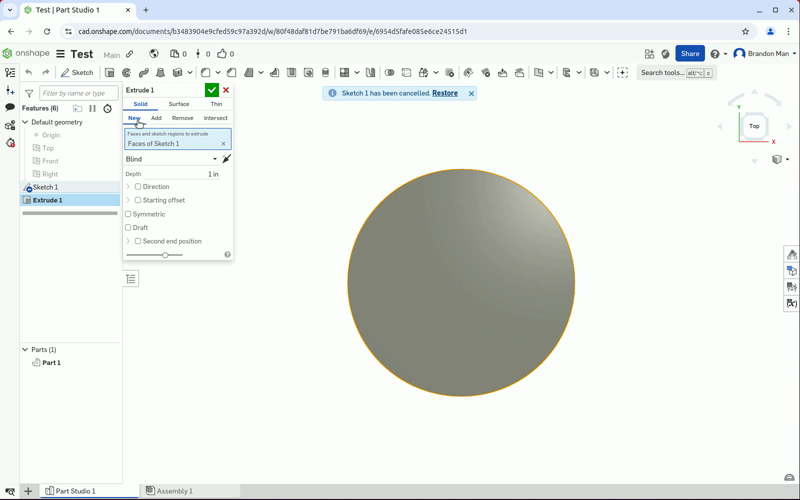
click(137, 120)
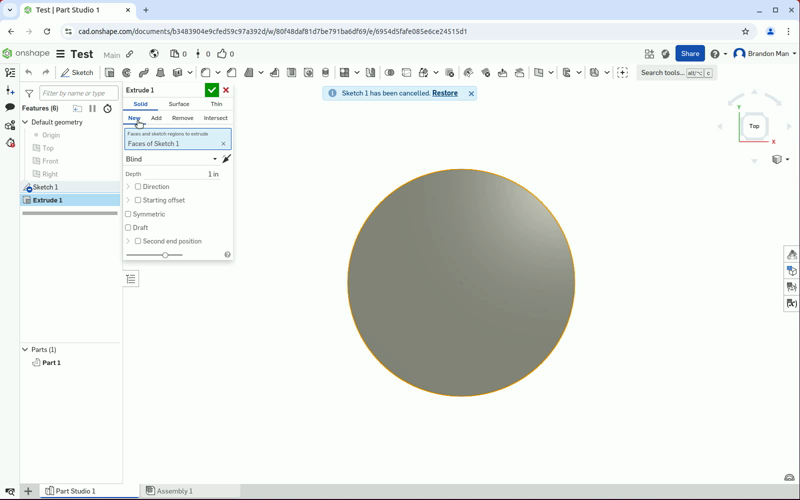
key(tab, 4)
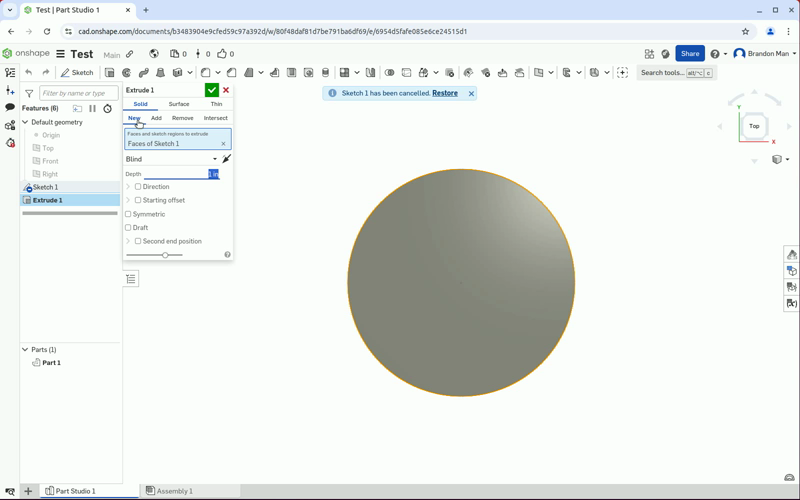
text(5.777)
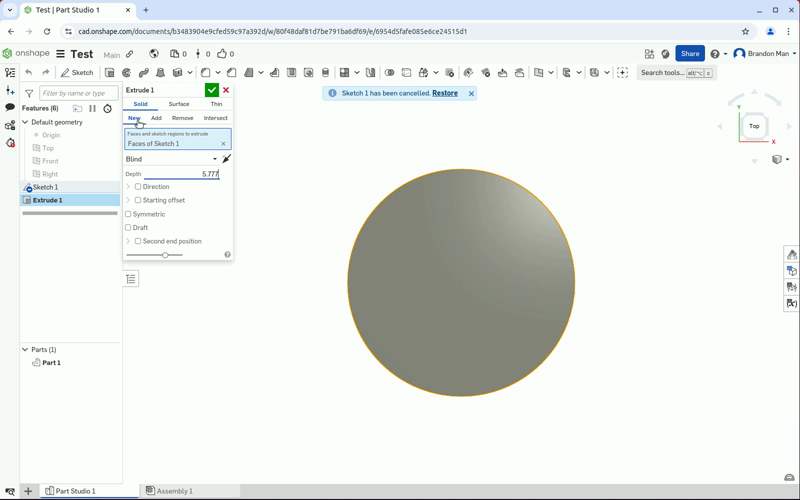
key(enter)
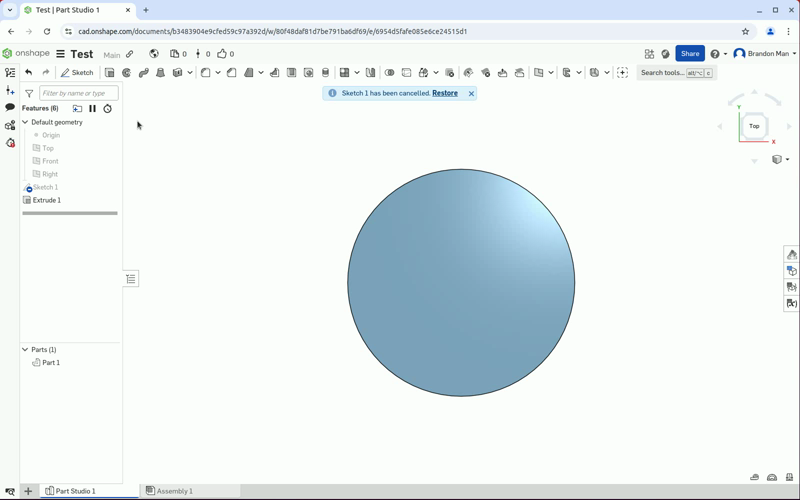
key(shift+h)
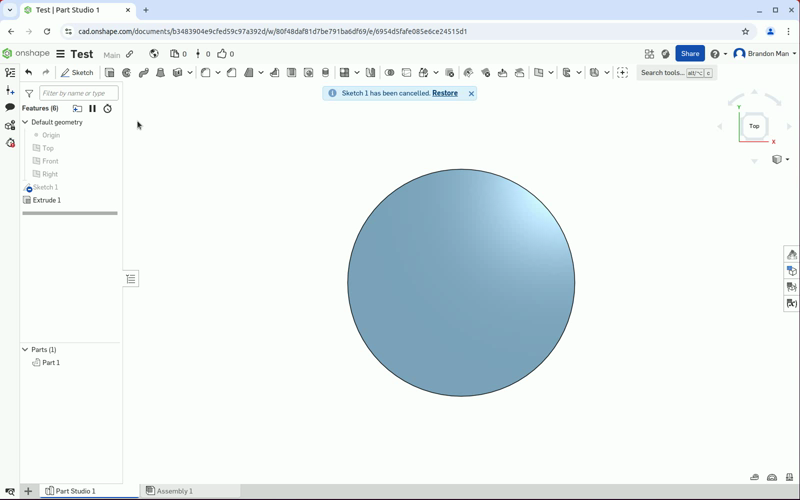
key(shift+h)
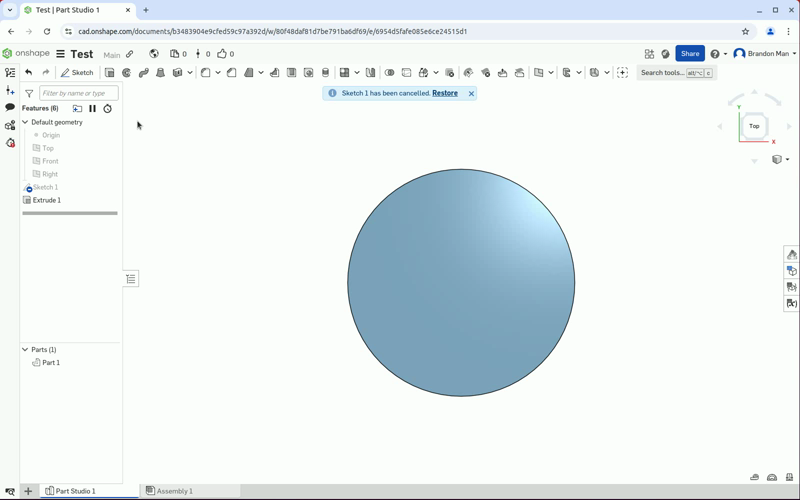
mouse_move(73, 189)
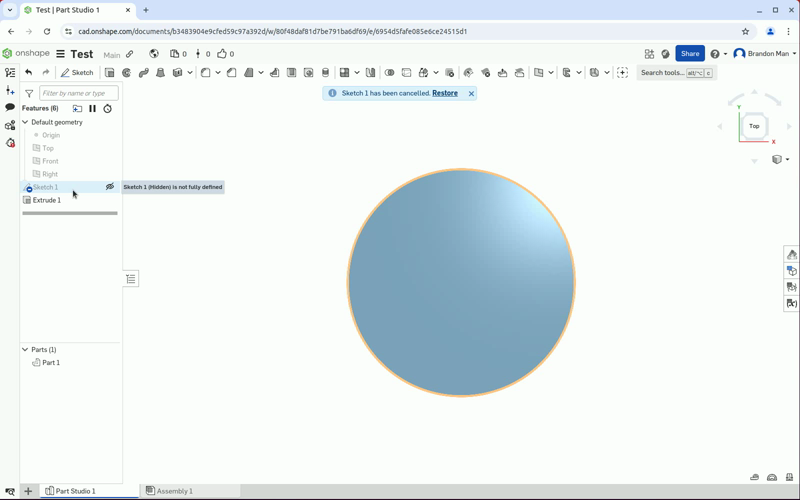
click(73, 189)
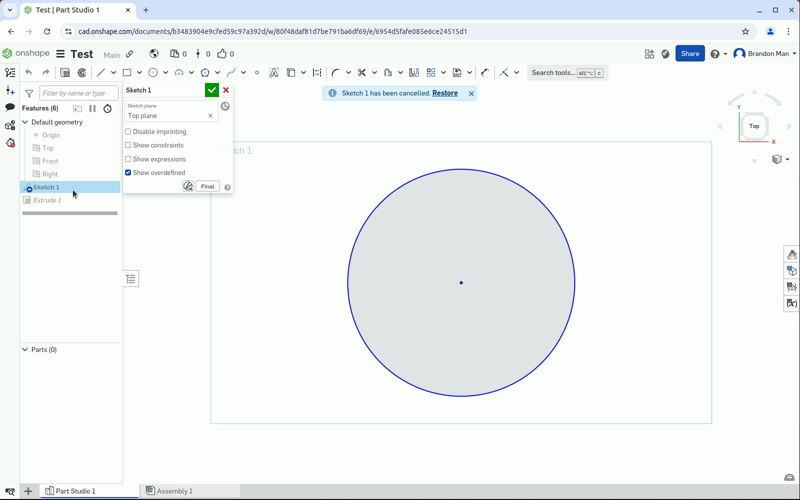
mouse_move(229, 92)
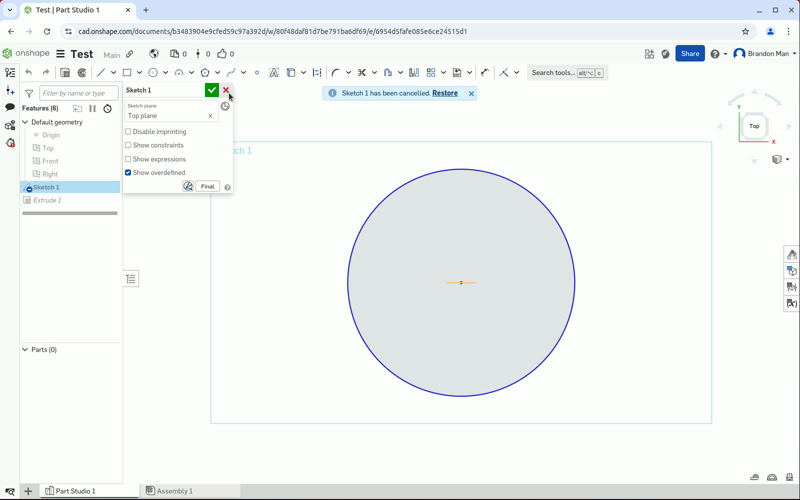
click(229, 92)
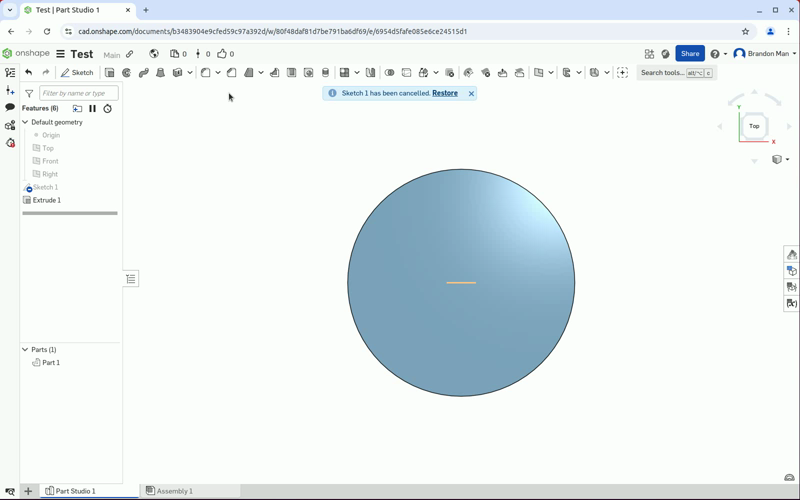
mouse_move(541, 75)
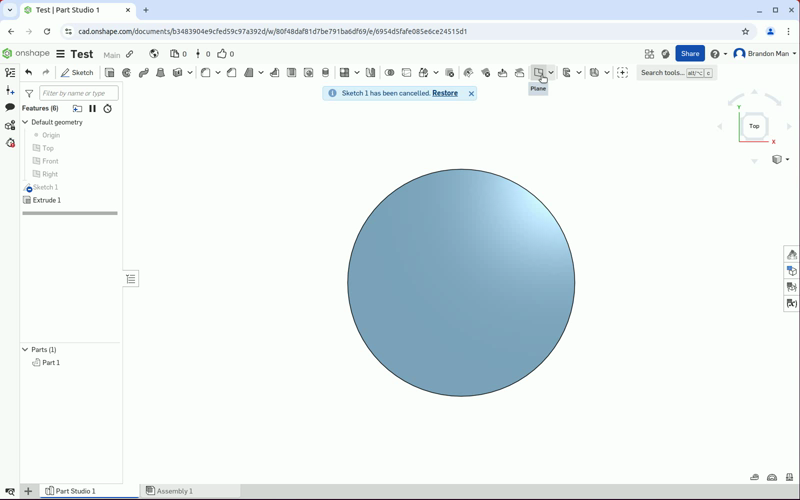
click(541, 75)
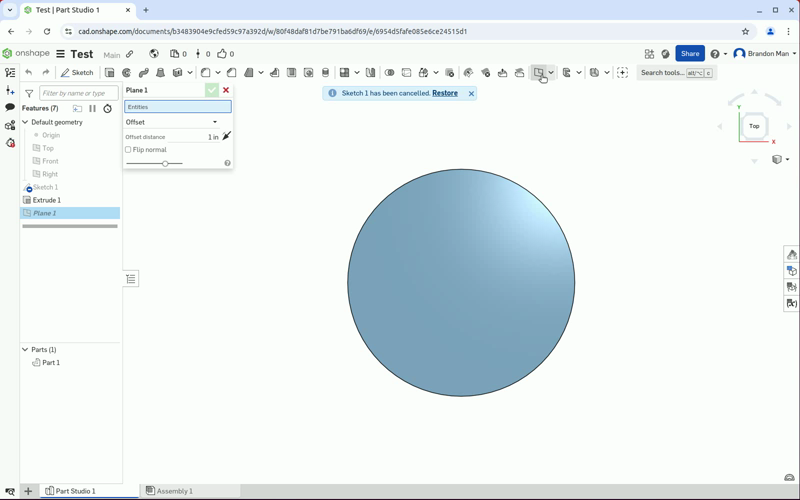
mouse_move(73, 150)
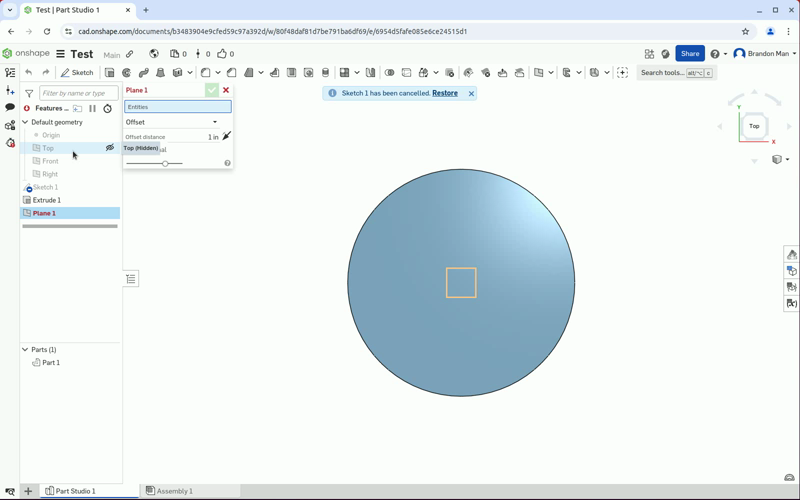
click(73, 150)
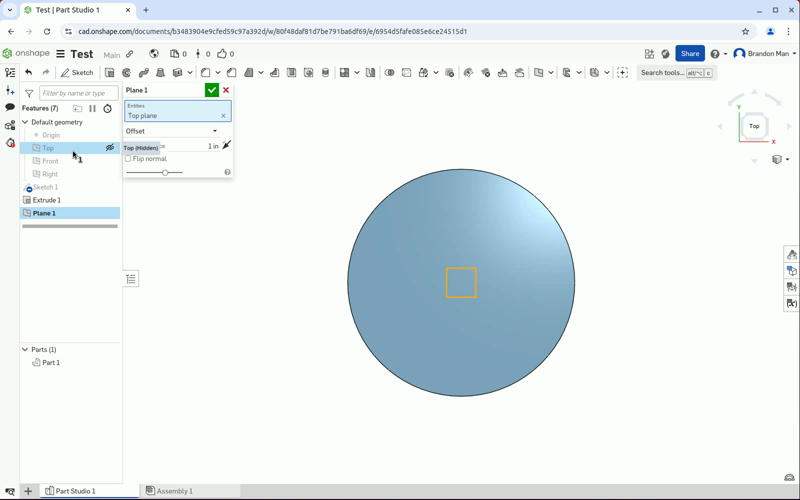
key(tab, 2)
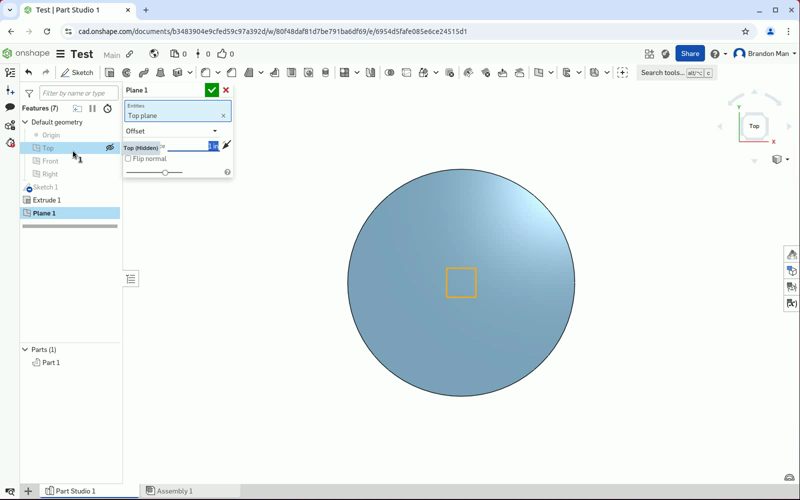
text(5.792)
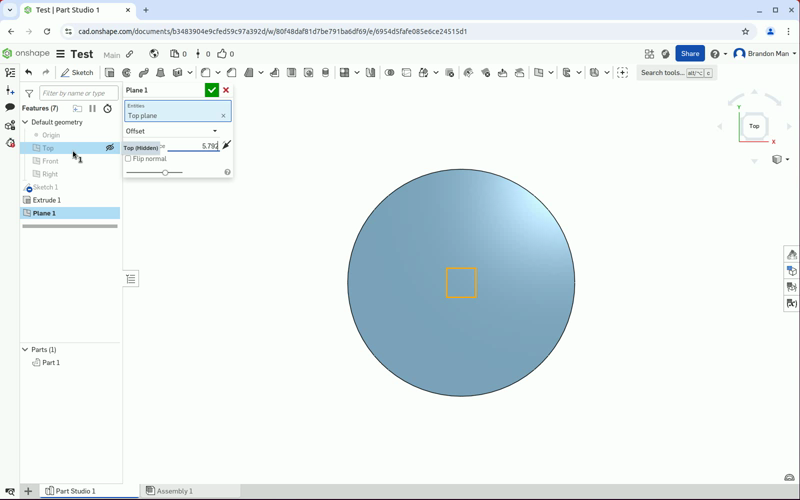
key(enter, 2)
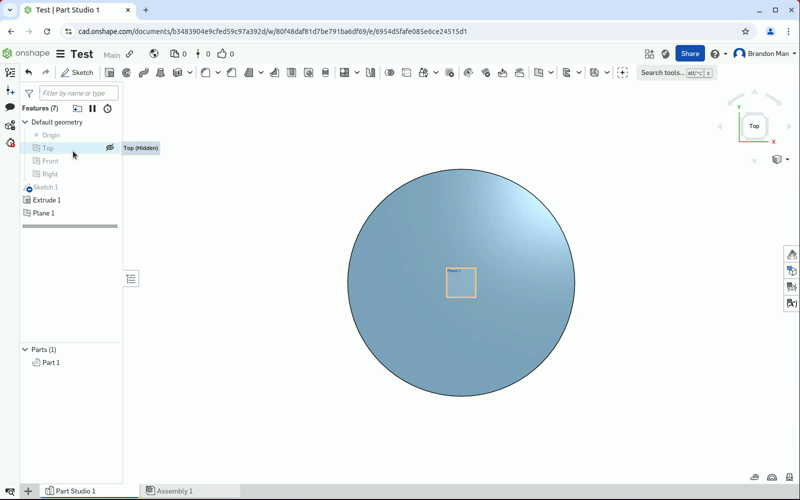
key(shift+s)
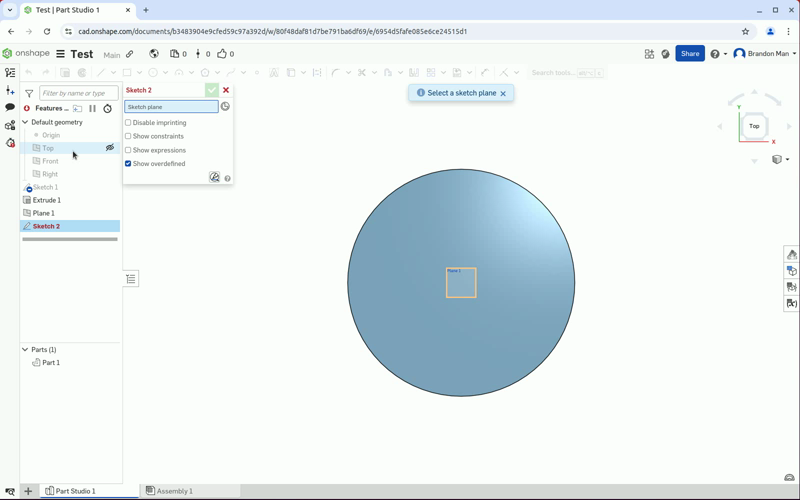
mouse_move(73, 215)
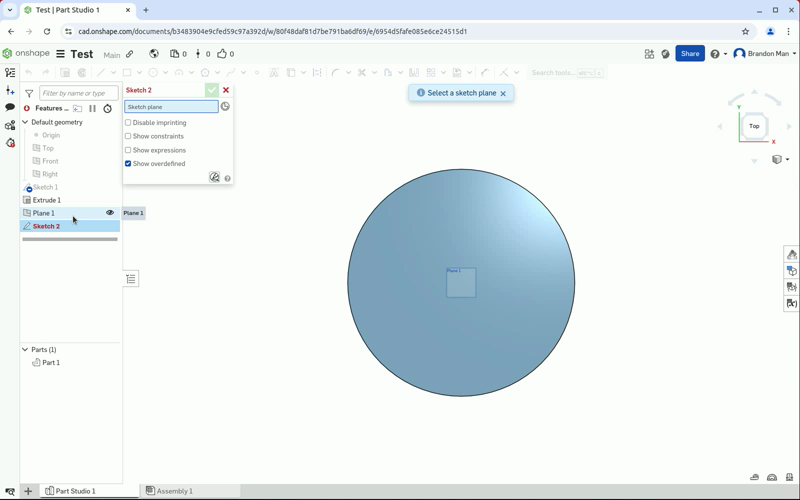
click(73, 215)
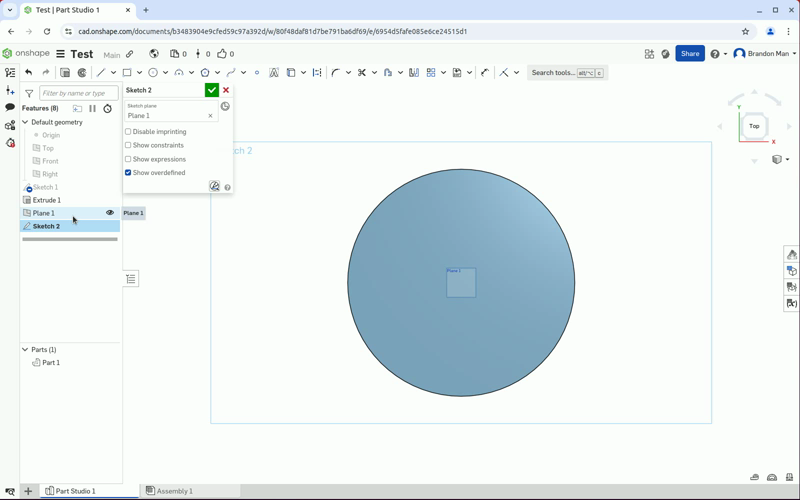
mouse_move(73, 352)
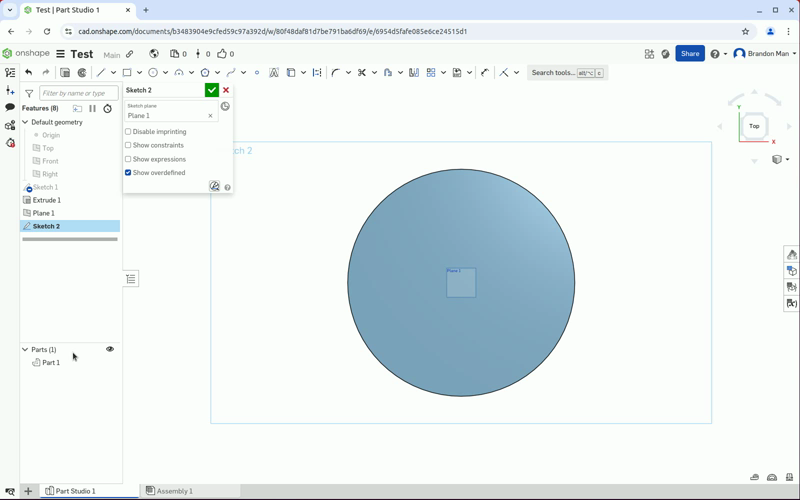
key(y)
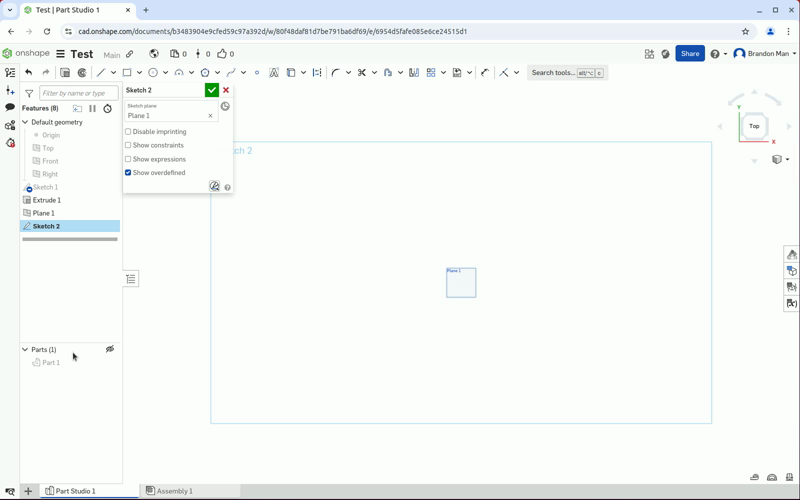
key(c)
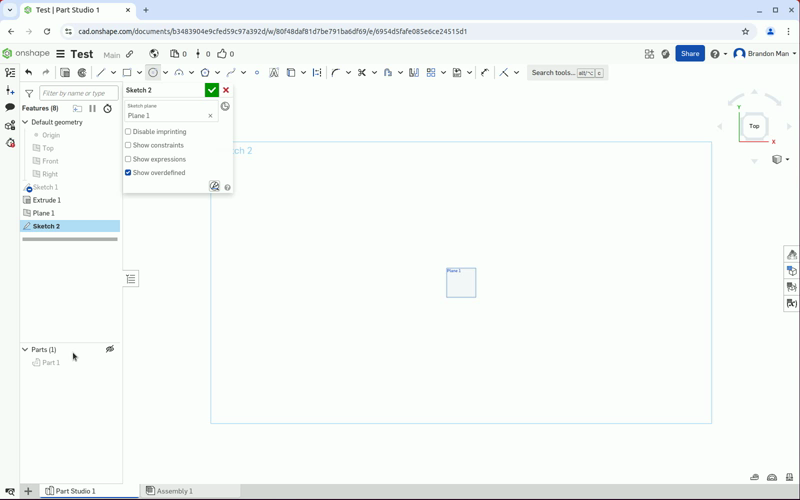
key_down(shift)
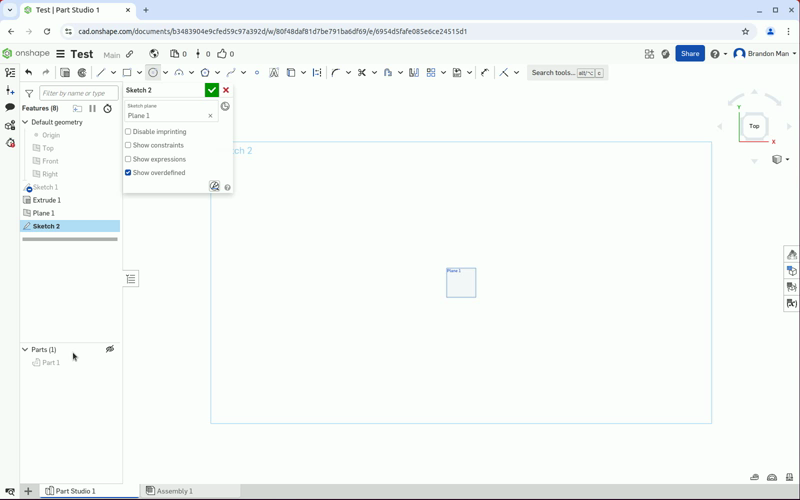
mouse_move(461, 282)
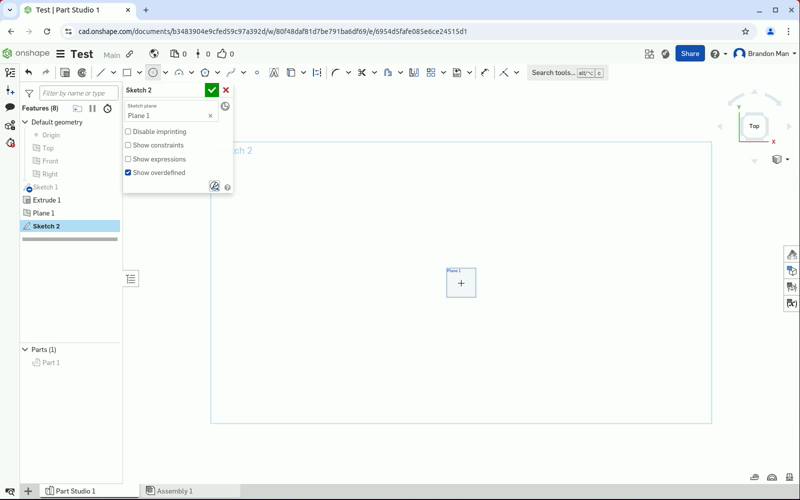
click(461, 282)
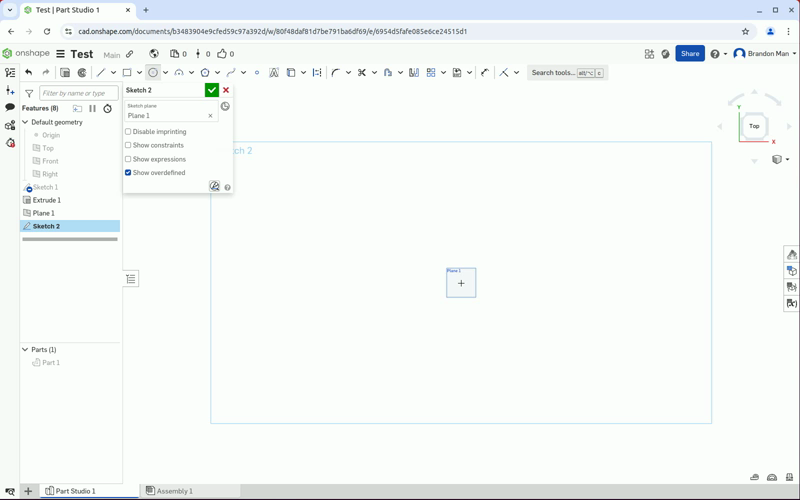
key_up(shift)
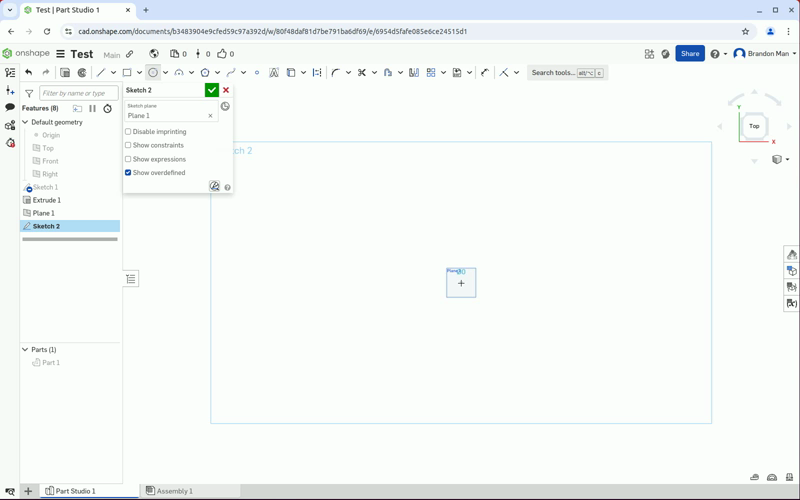
mouse_move(567, 282)
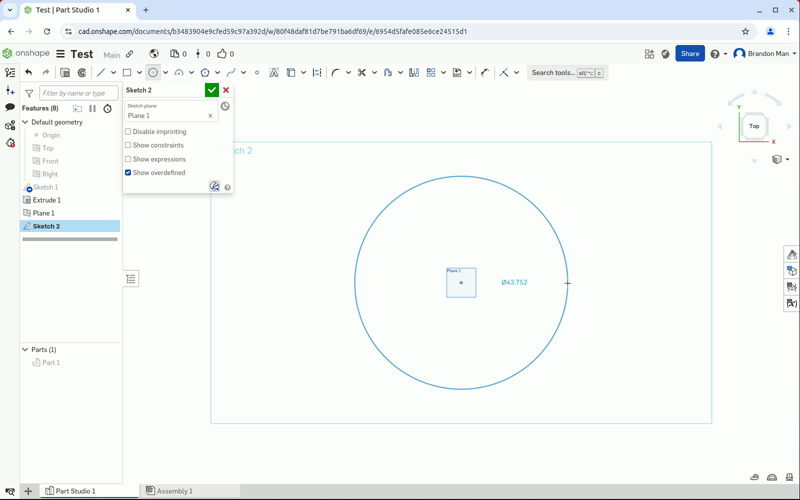
click(567, 282)
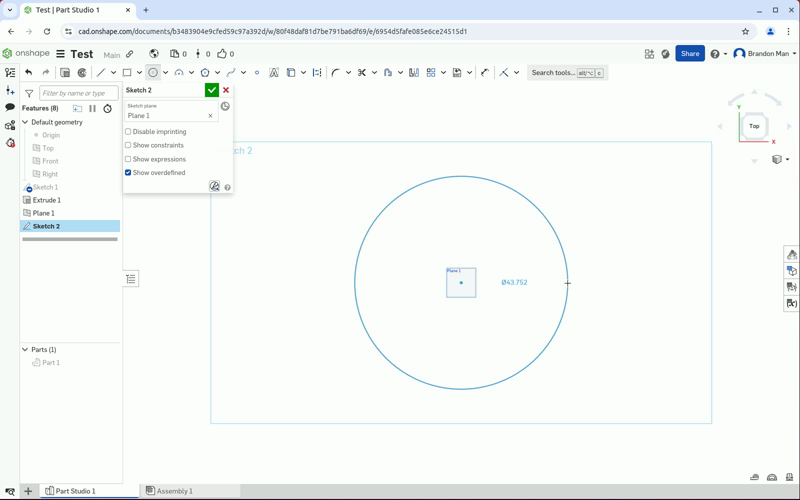
key(esc)
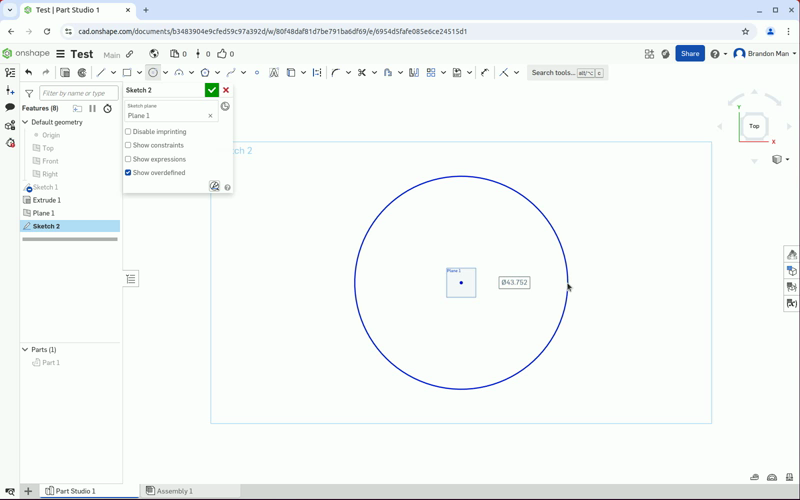
mouse_move(431, 290)
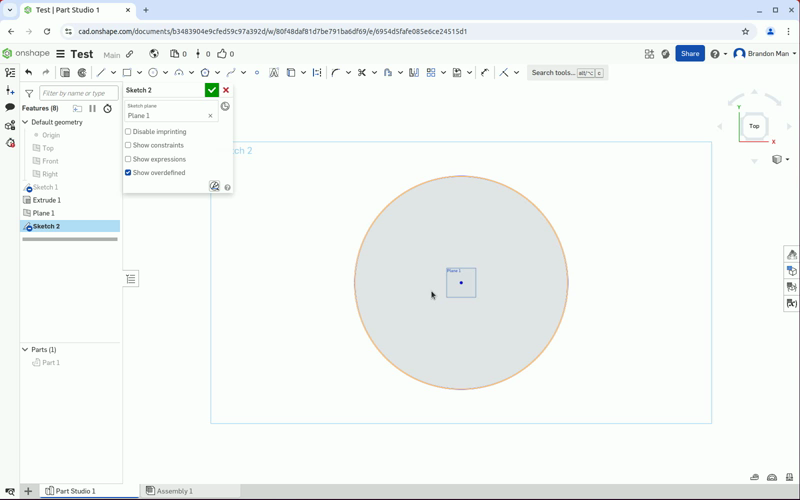
click(431, 290)
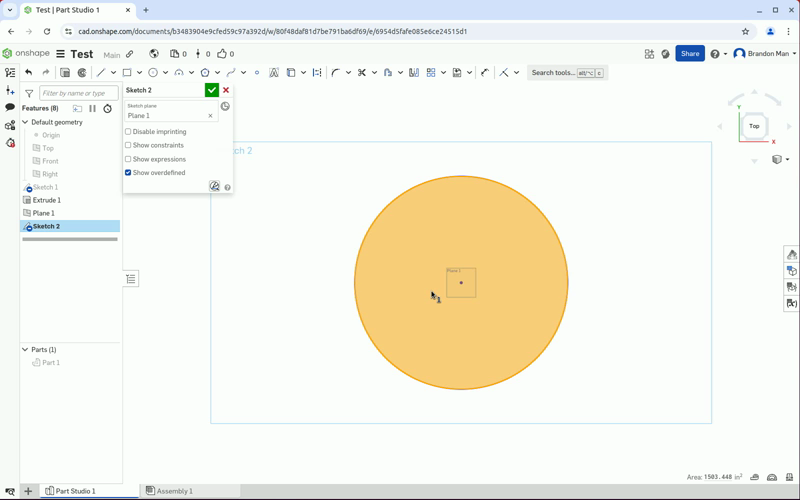
mouse_move(73, 352)
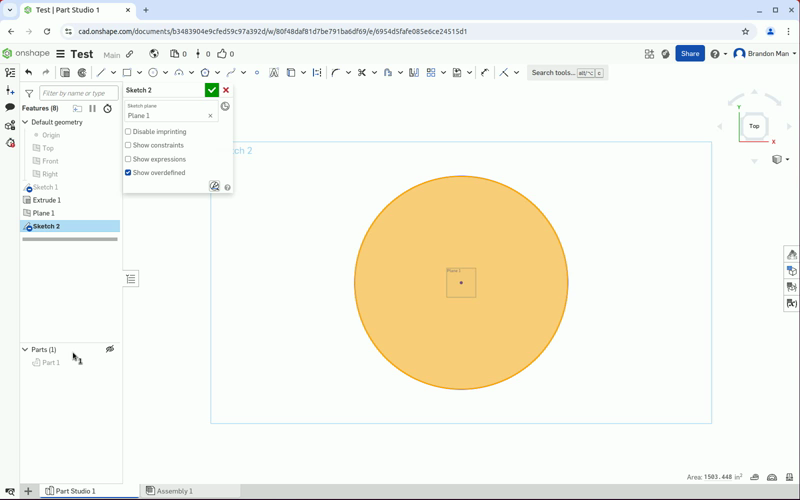
key(shift+y)
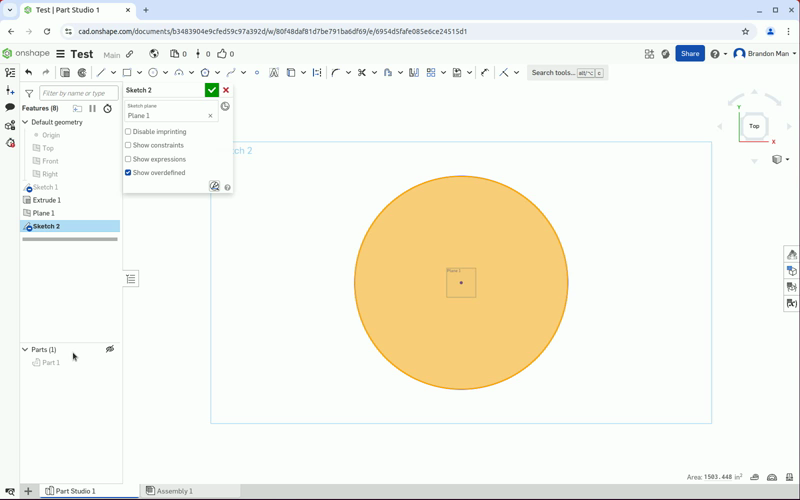
key(shift+e)
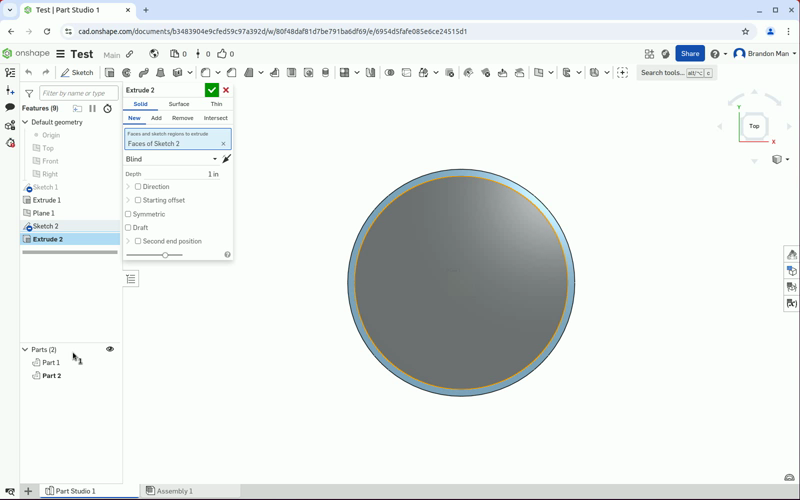
mouse_move(143, 106)
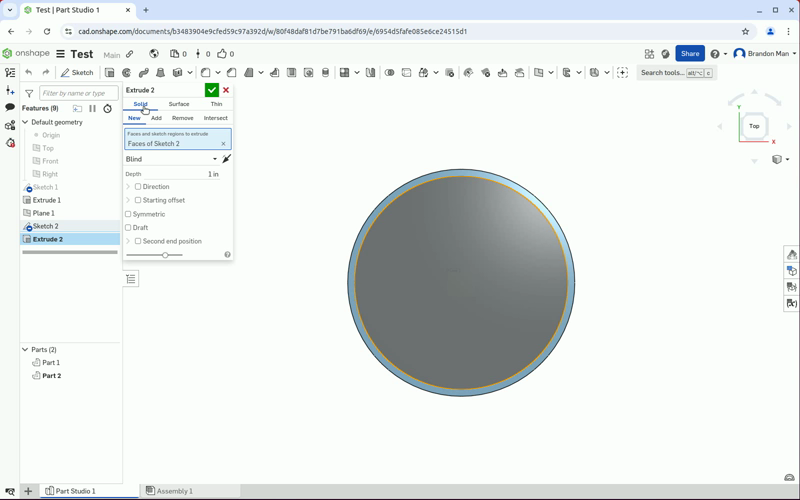
click(143, 106)
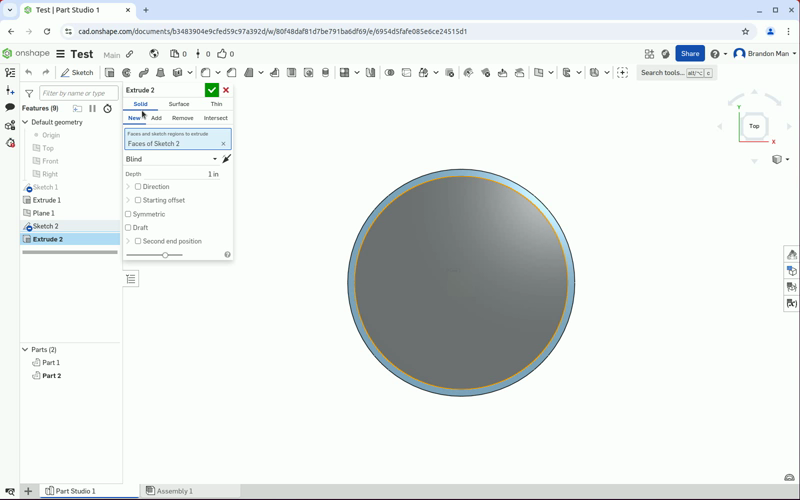
mouse_move(137, 120)
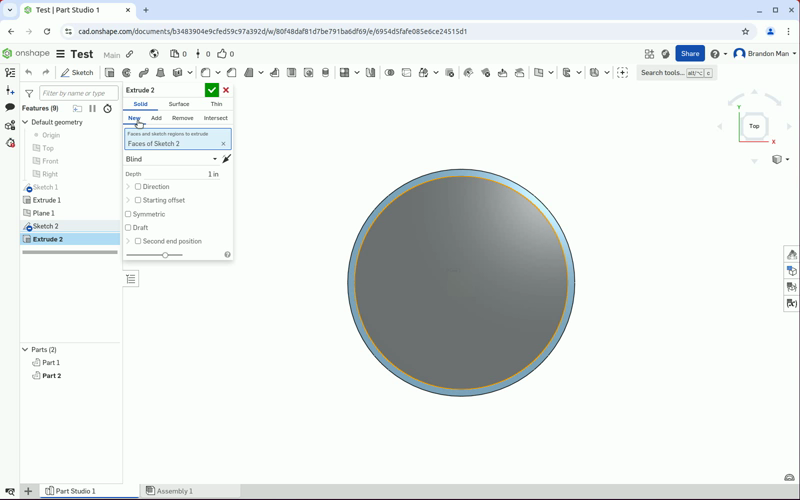
click(137, 120)
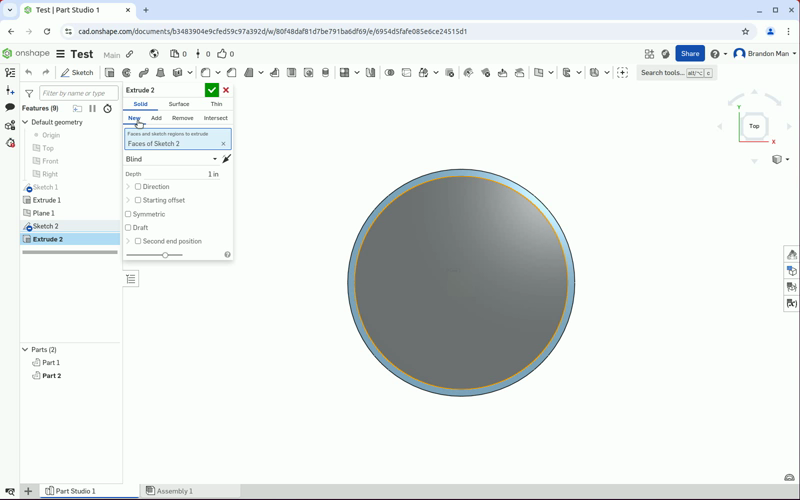
key(tab, 4)
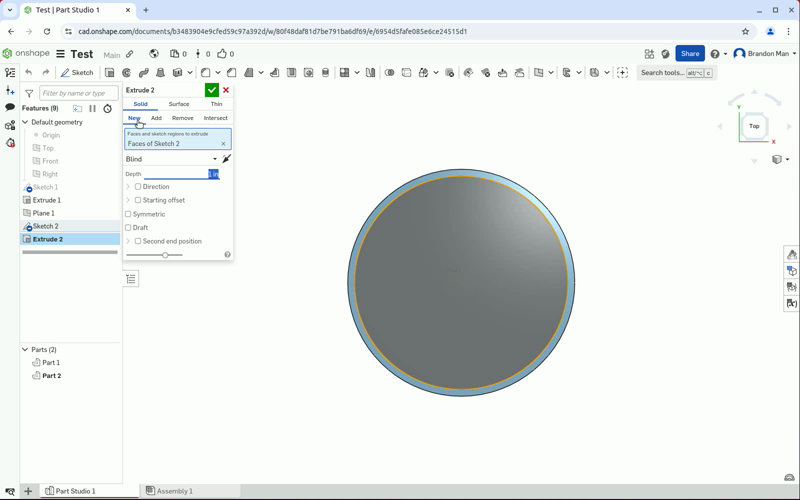
text(2.889)
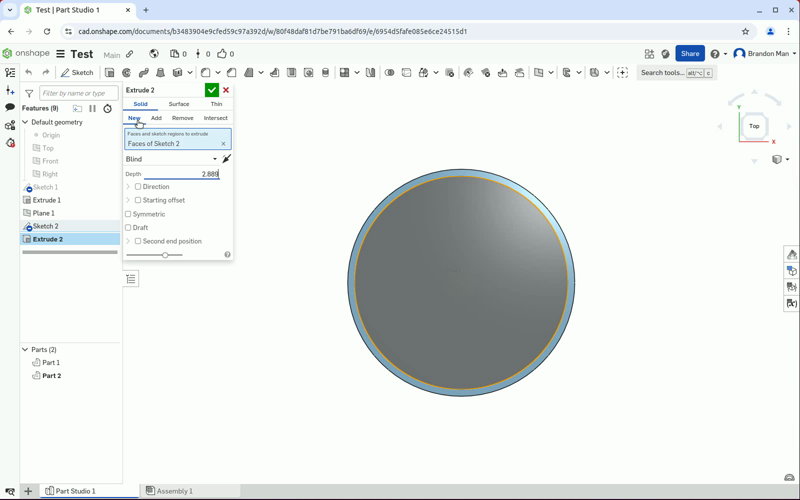
key(enter)
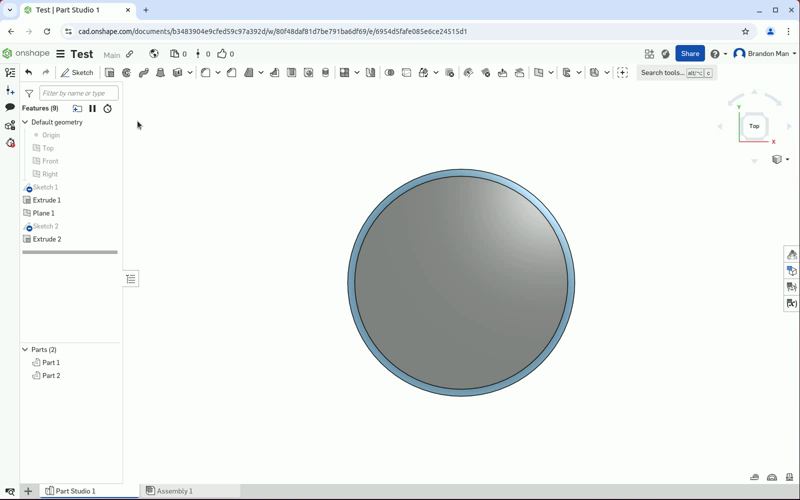
key(shift+h)
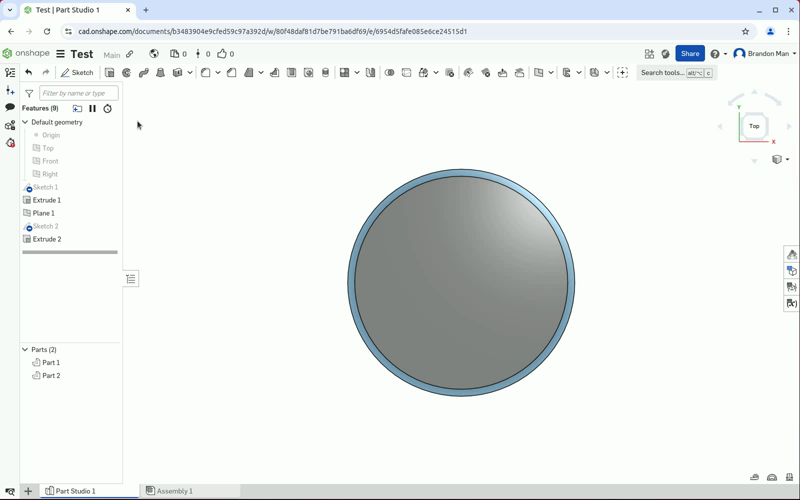
key(shift+h)
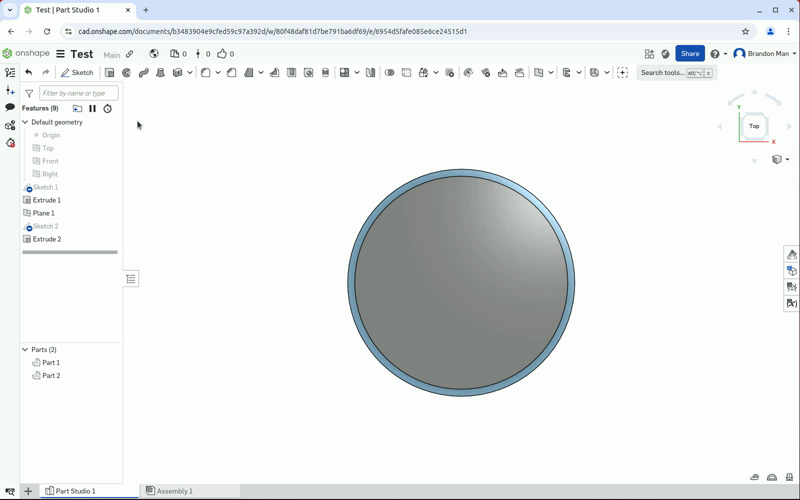
mouse_move(73, 189)
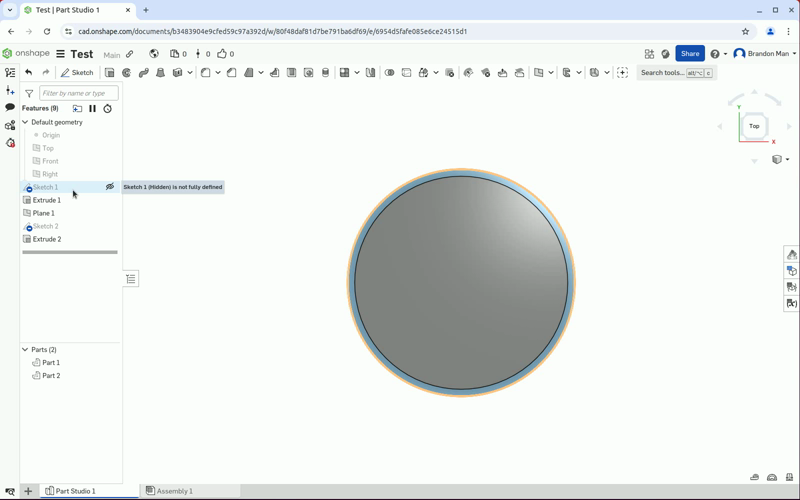
click(73, 189)
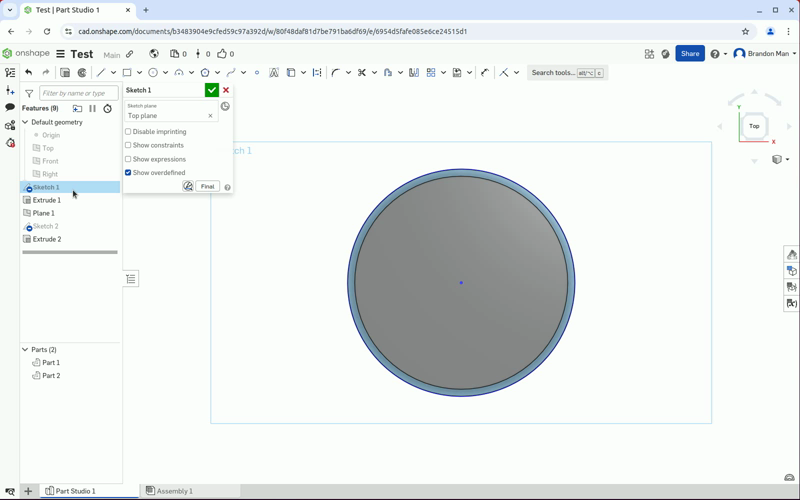
mouse_move(229, 92)
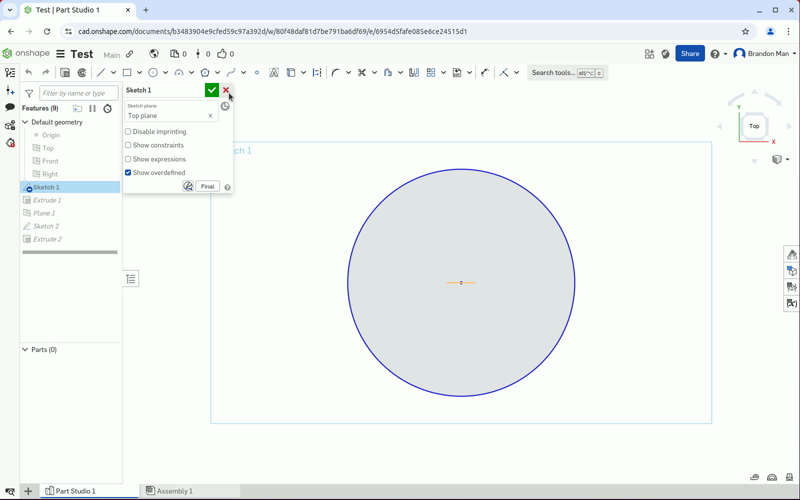
click(229, 92)
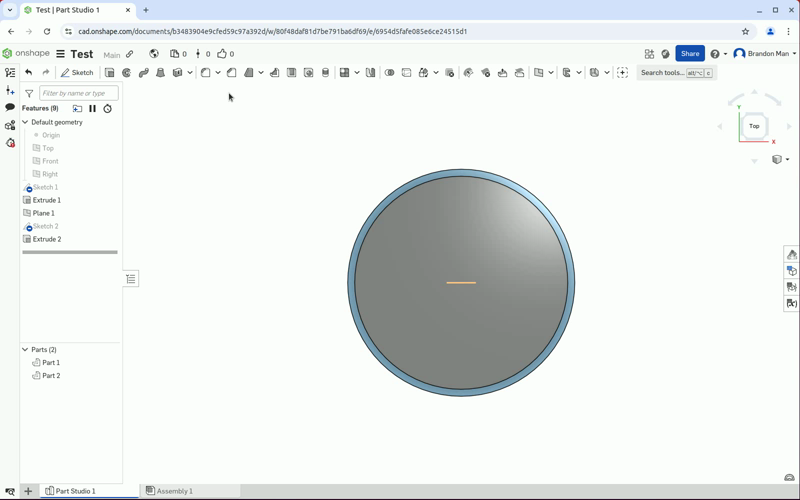
mouse_move(541, 75)
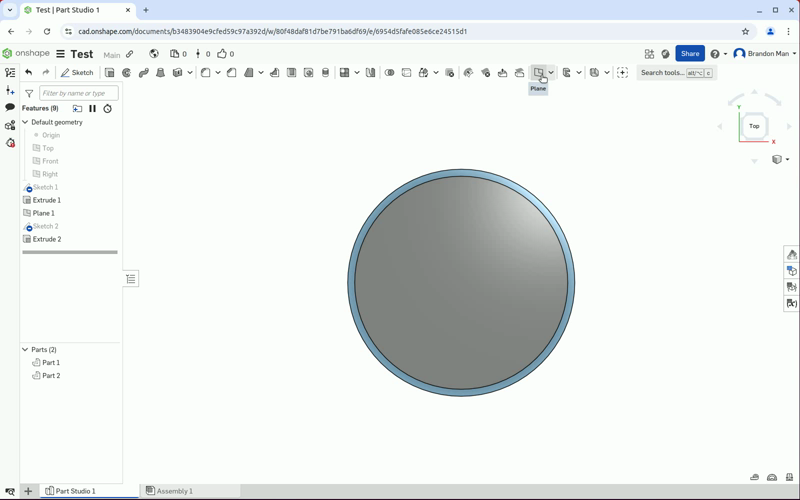
click(541, 75)
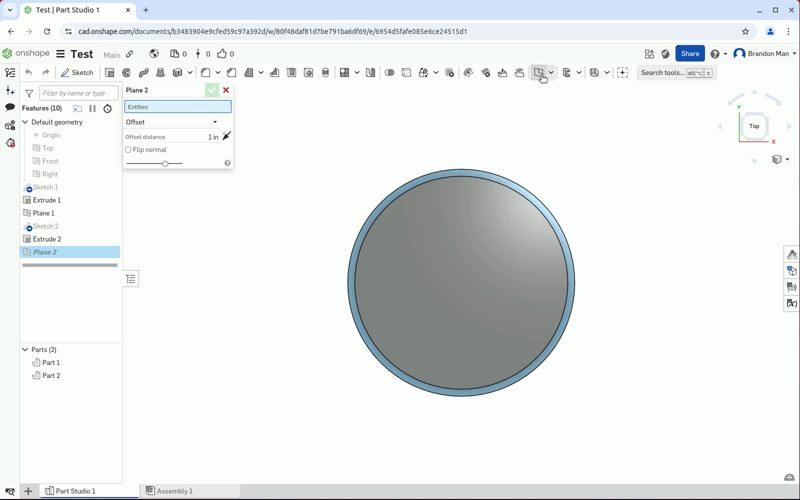
mouse_move(73, 150)
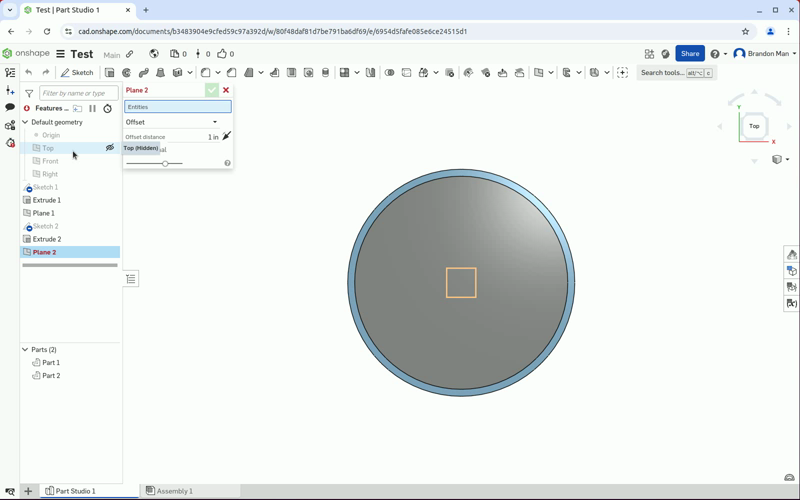
click(73, 150)
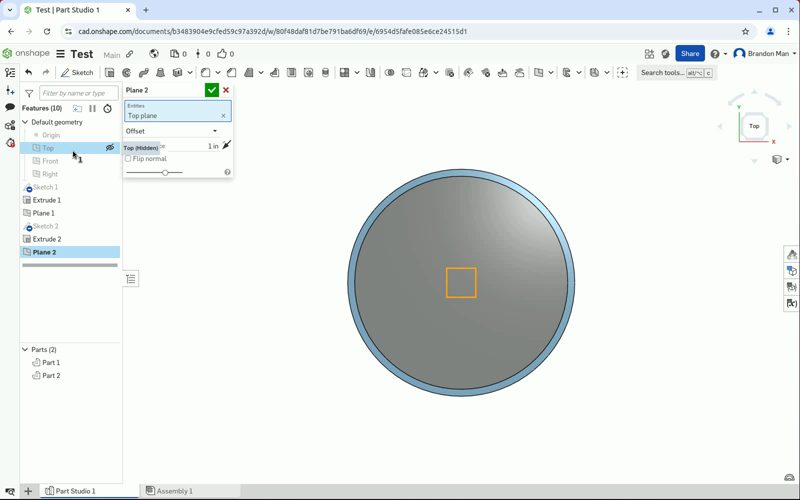
key(tab, 2)
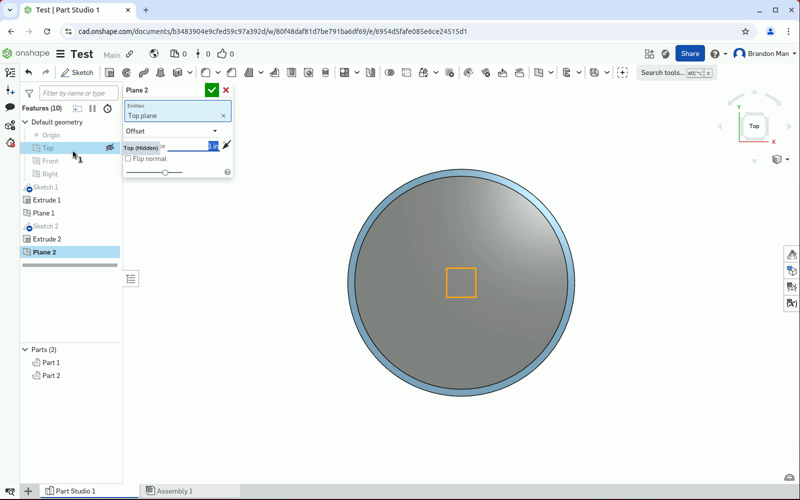
text(8.658)
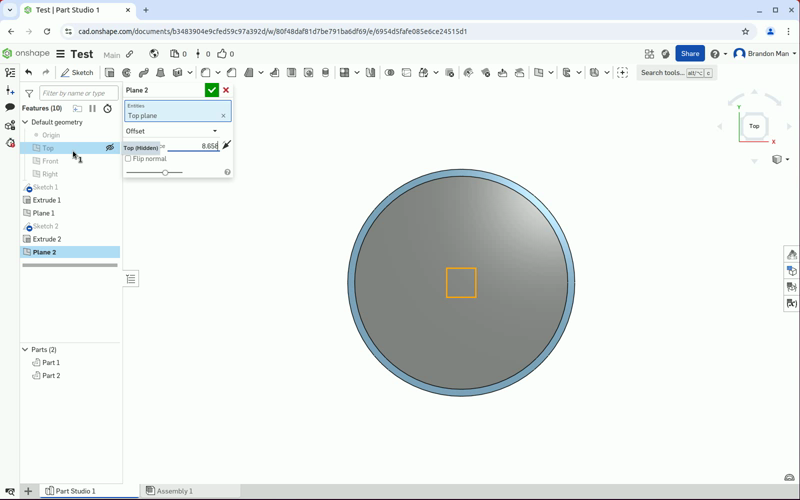
key(enter, 2)
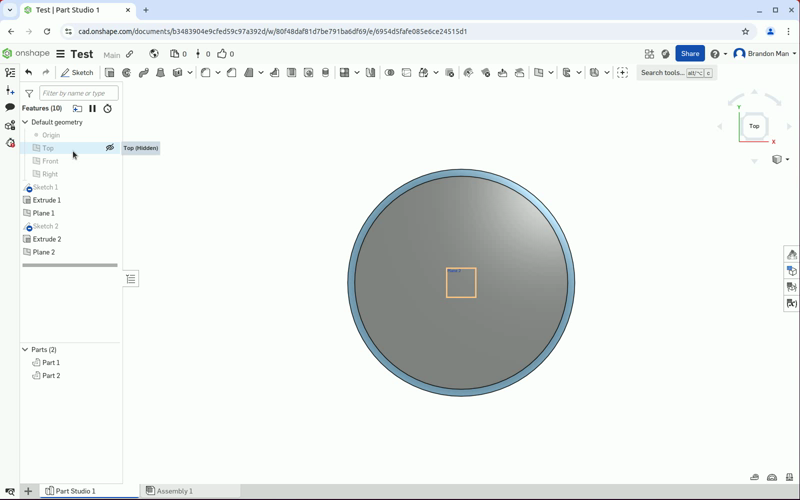
key(shift+s)
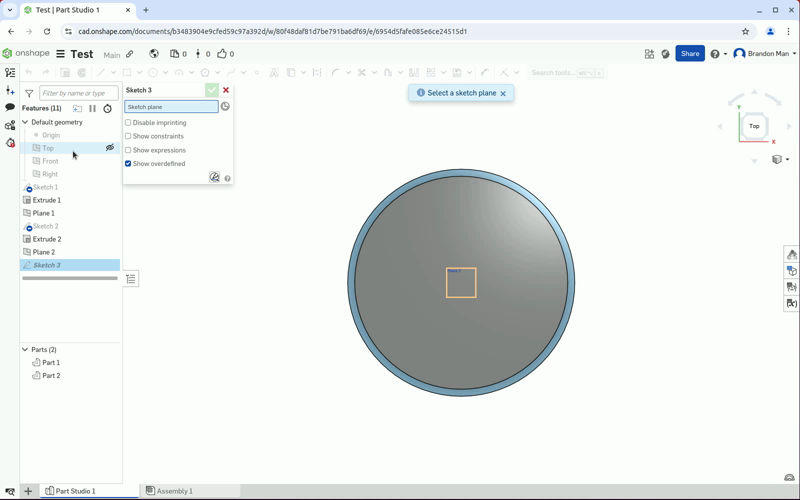
mouse_move(73, 254)
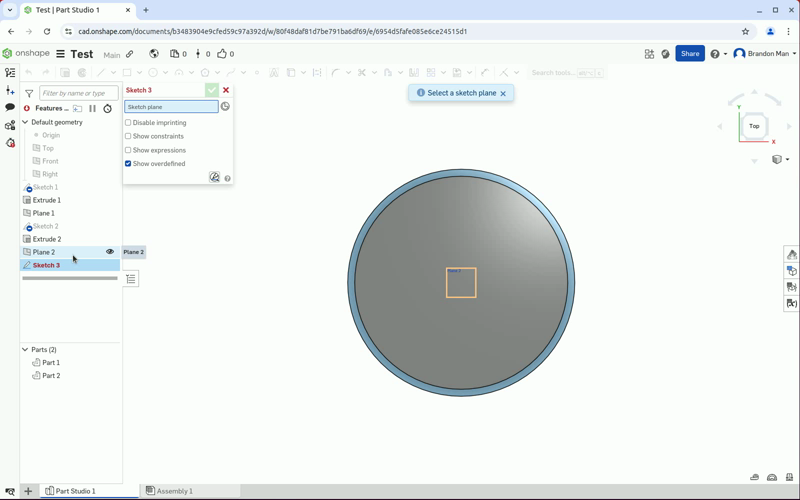
click(73, 254)
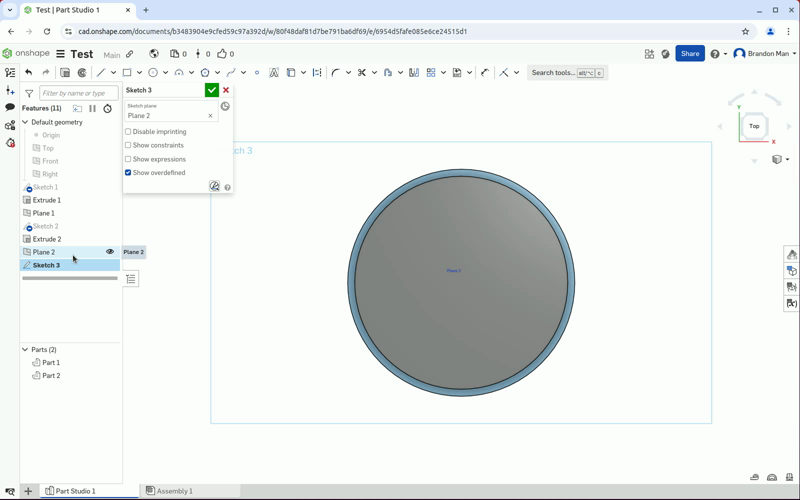
mouse_move(73, 352)
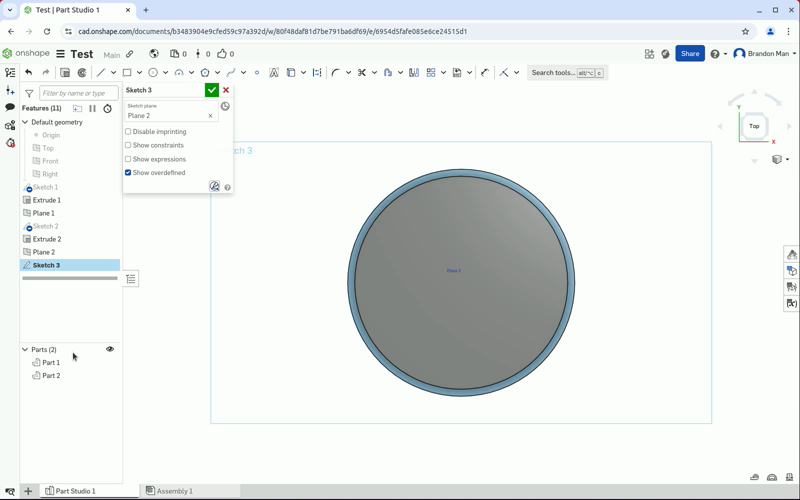
key(y)
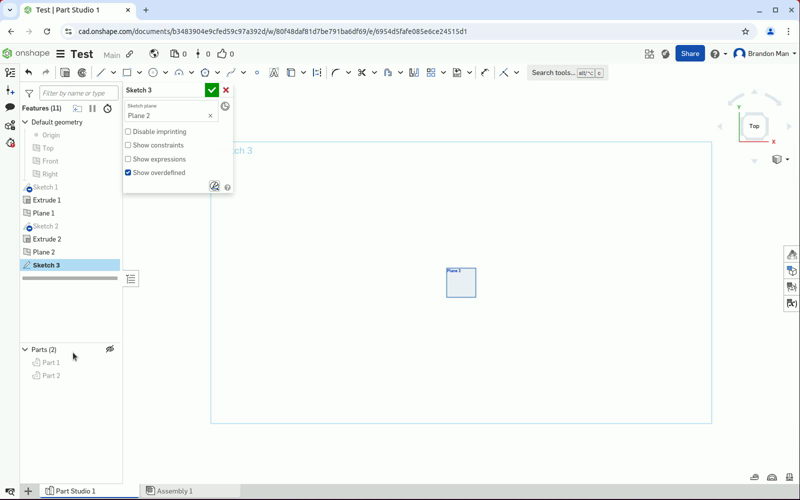
key(l)
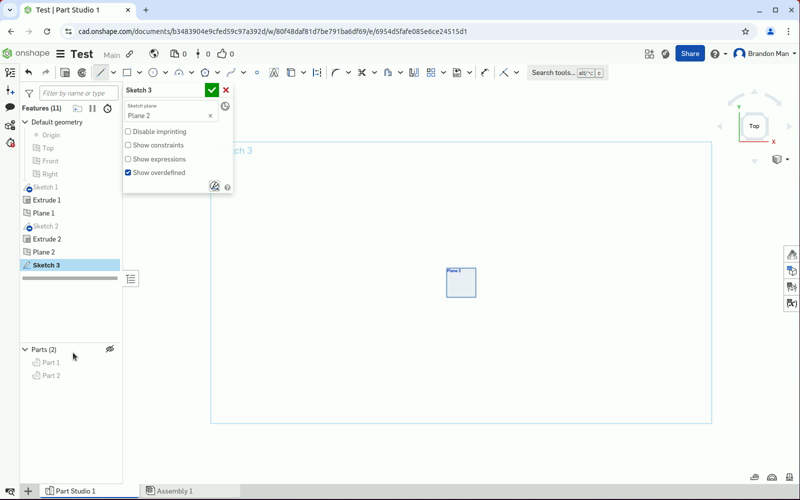
key_down(shift)
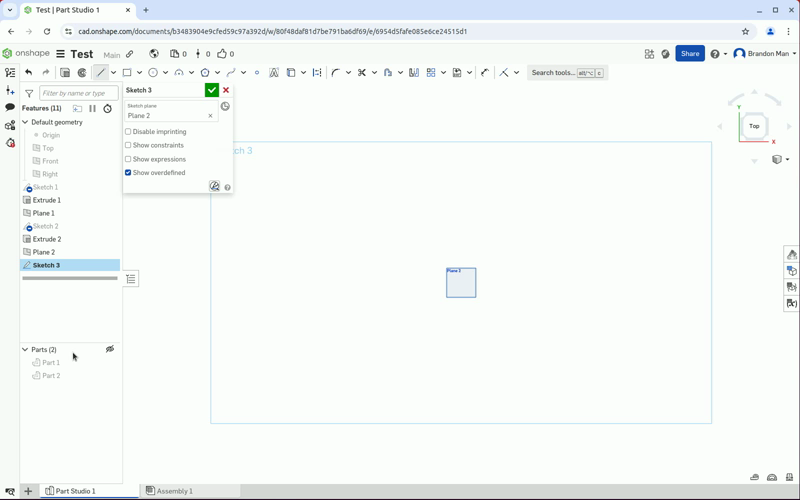
mouse_move(418, 325)
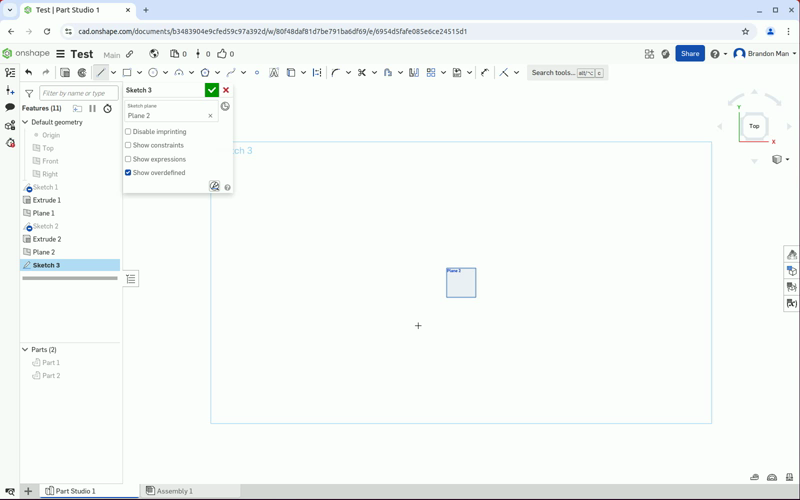
click(418, 325)
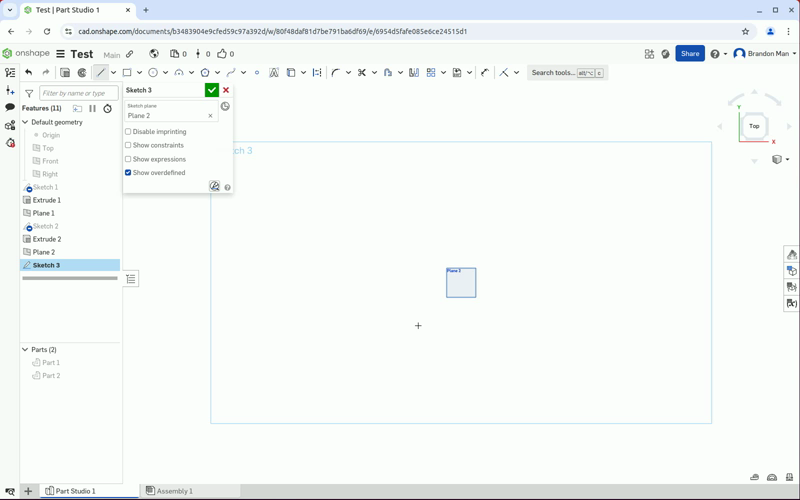
key_up(shift)
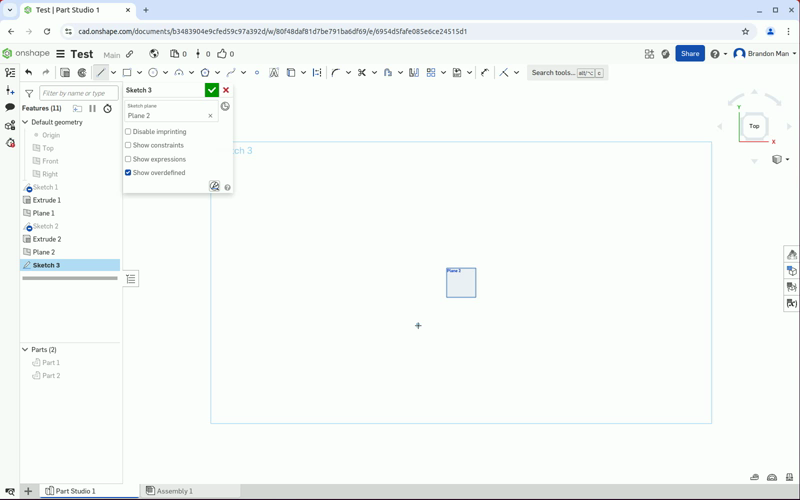
key_down(shift)
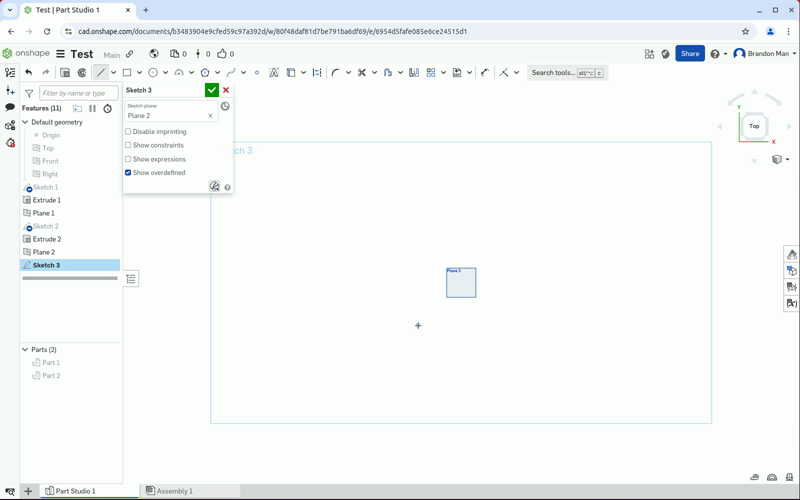
mouse_move(503, 325)
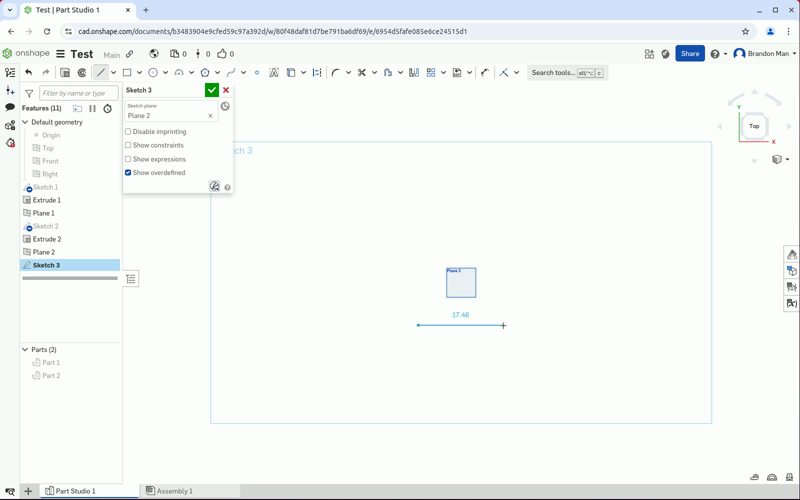
click(503, 325)
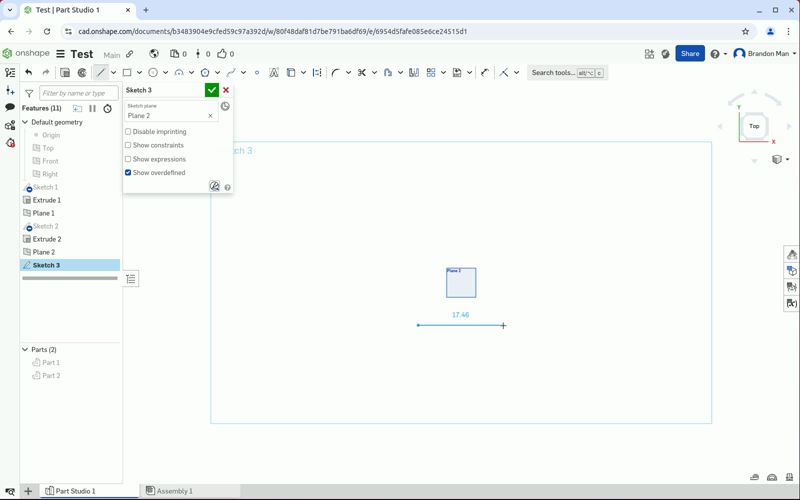
key_up(shift)
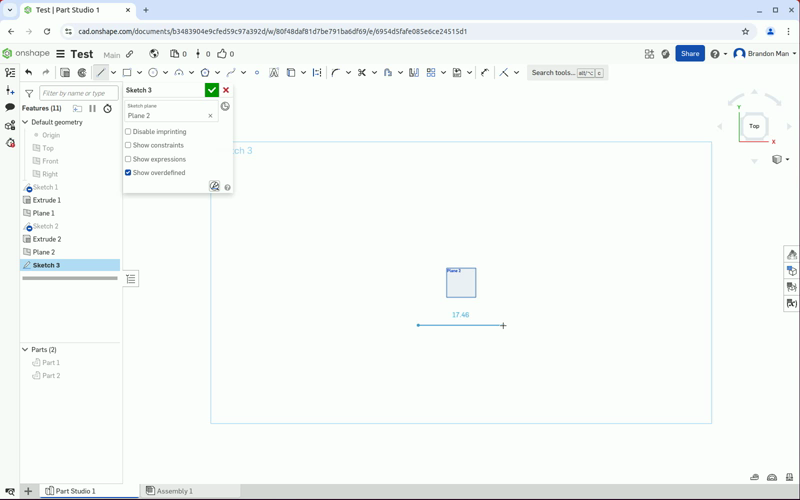
key_down(shift)
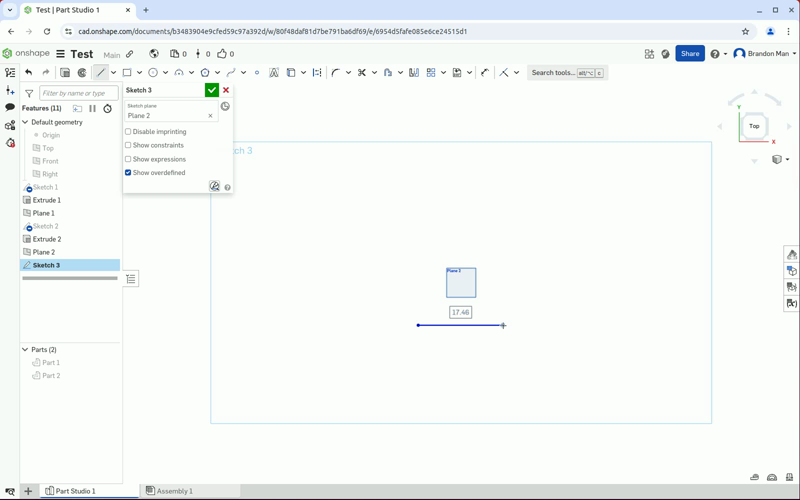
mouse_move(503, 240)
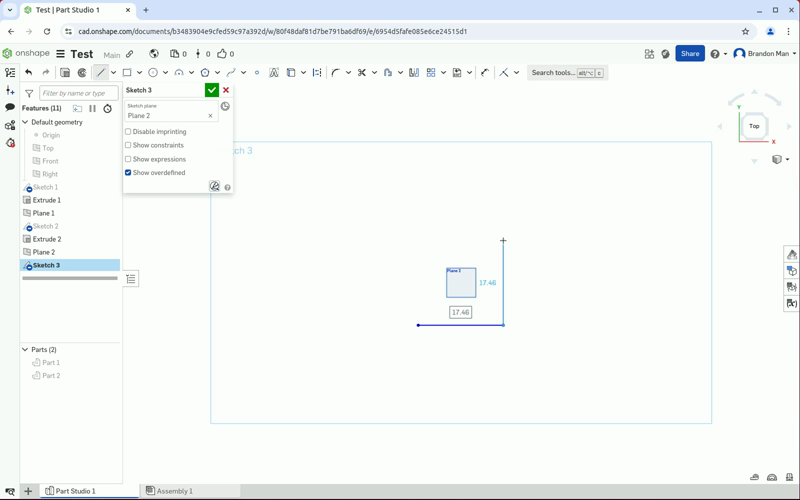
click(503, 240)
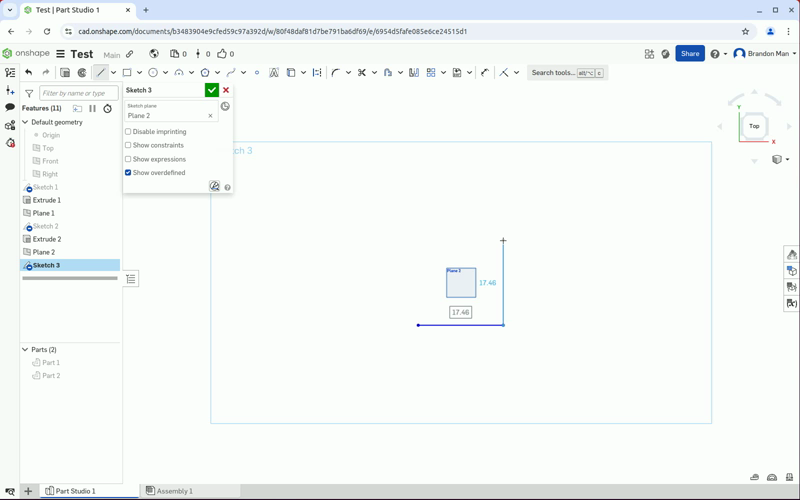
key_up(shift)
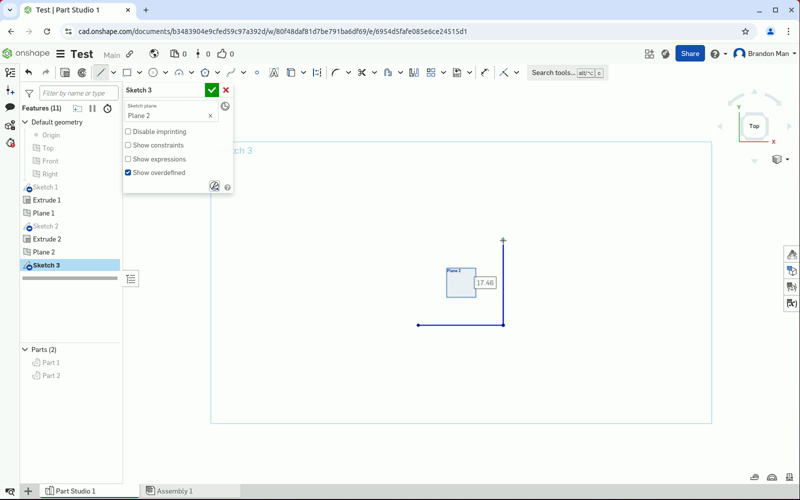
key_down(shift)
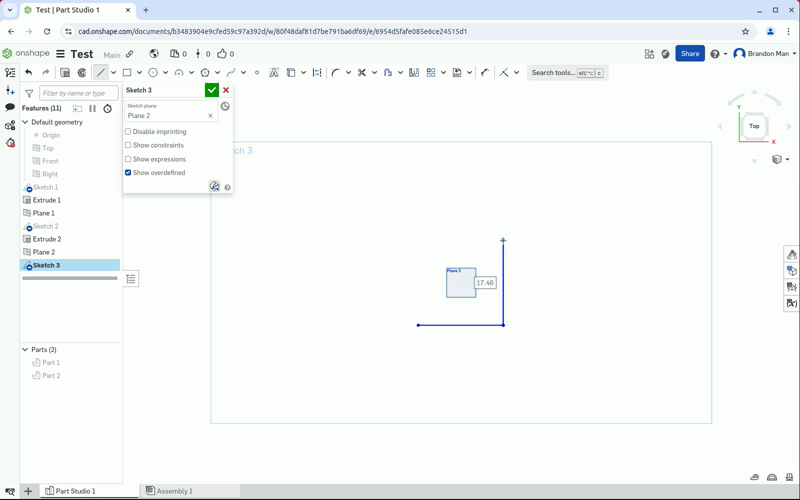
mouse_move(418, 240)
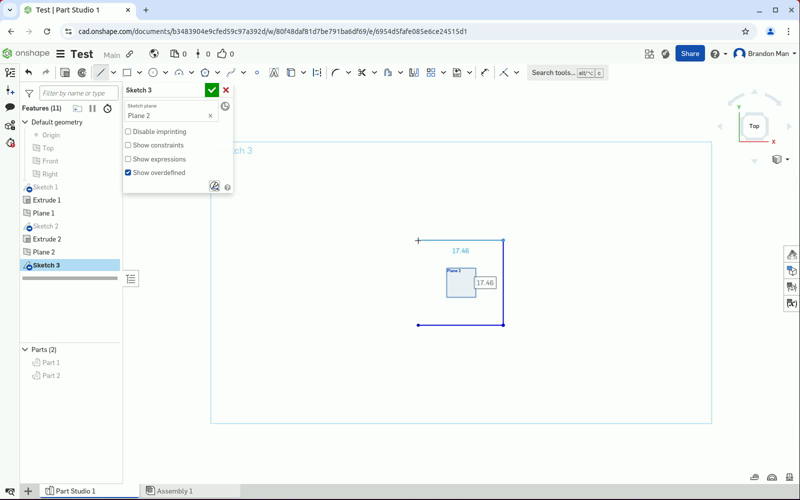
click(418, 240)
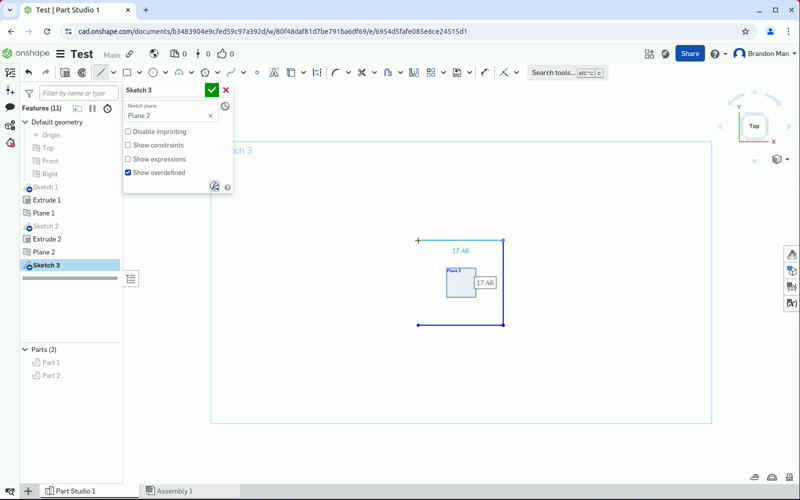
key_up(shift)
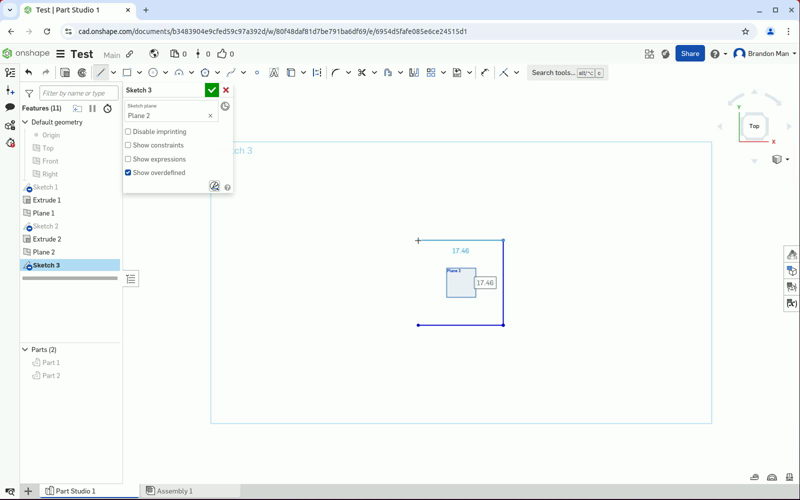
key_down(shift)
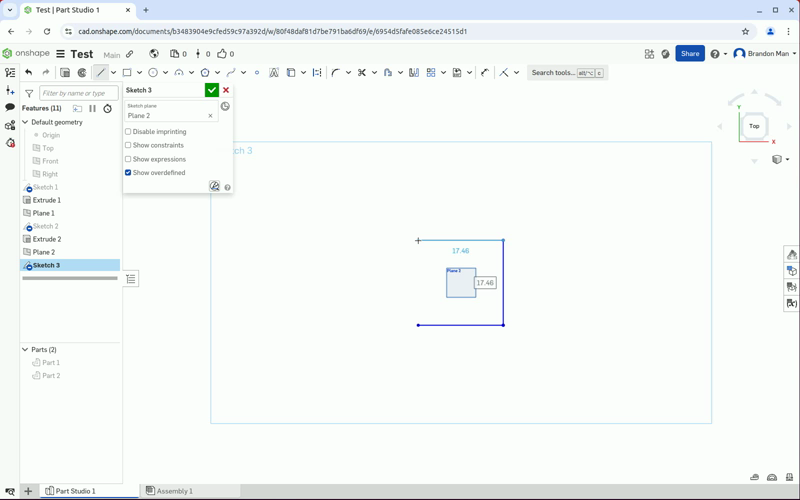
mouse_move(418, 325)
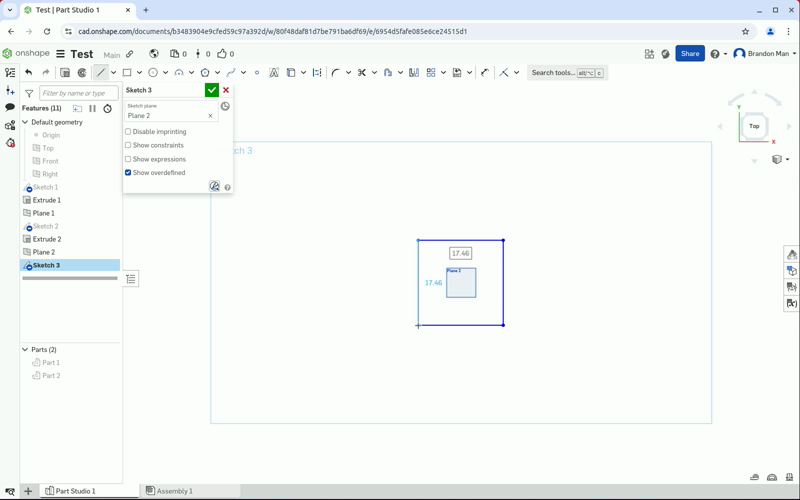
key_up(shift)
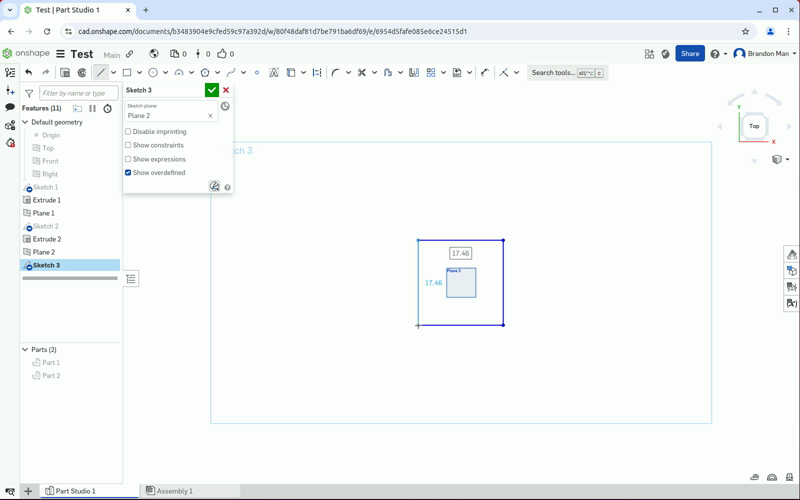
click(418, 325)
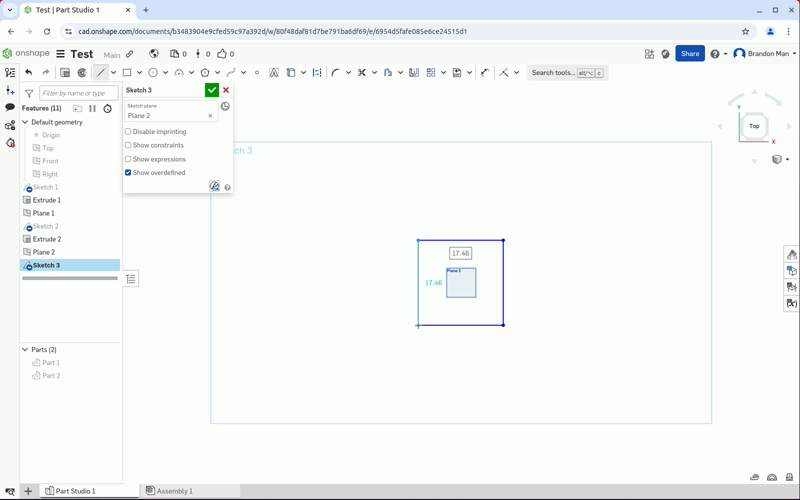
key(esc)
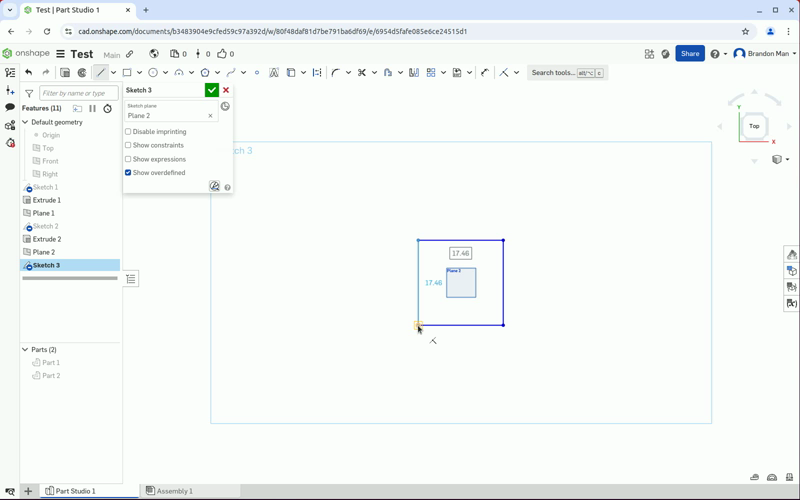
mouse_move(428, 281)
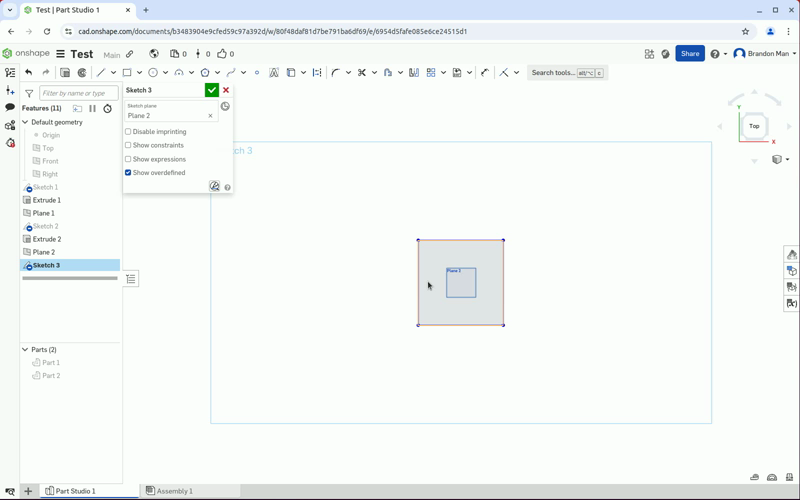
click(428, 281)
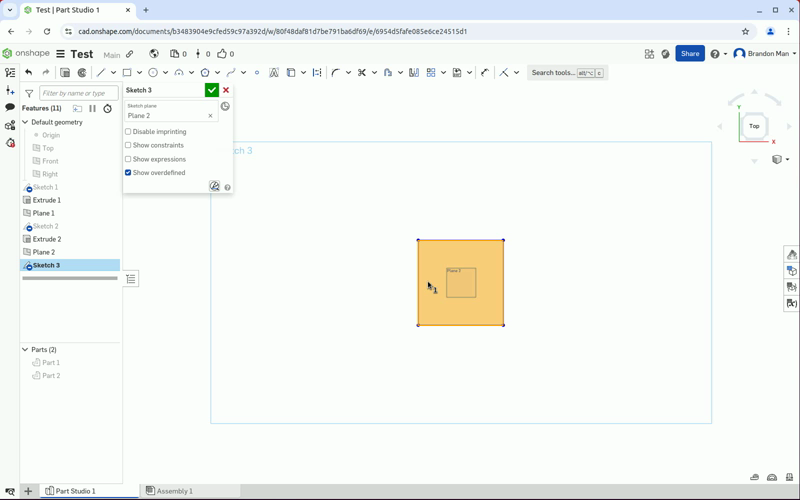
mouse_move(73, 352)
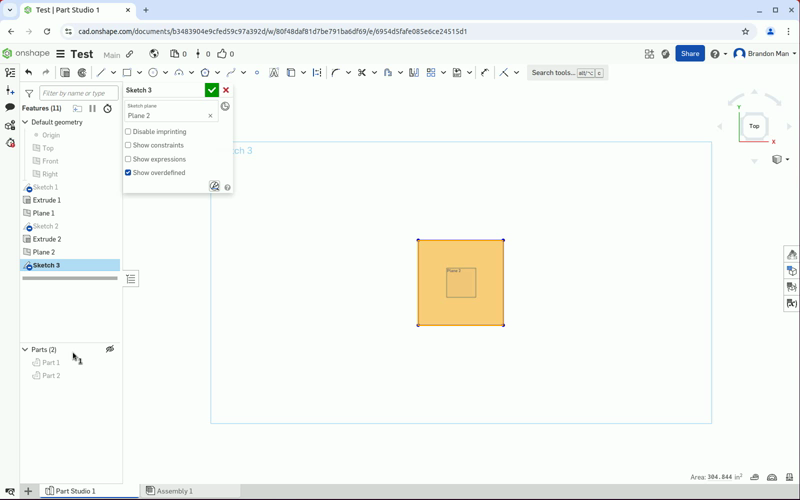
key(shift+y)
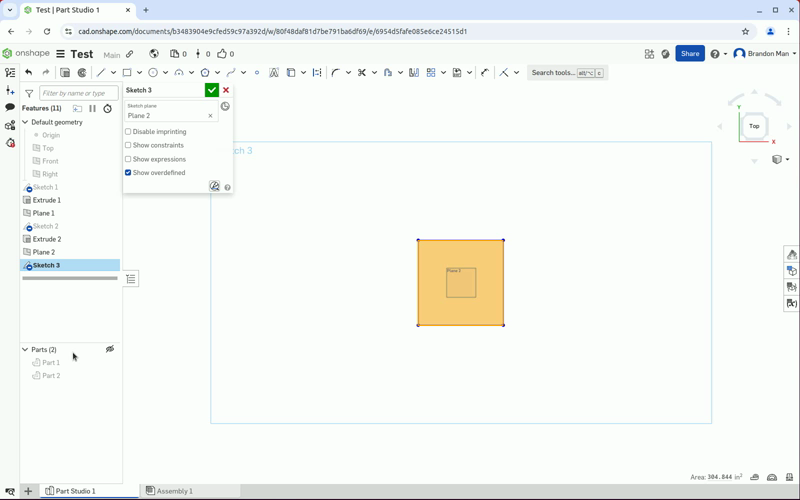
key(shift+e)
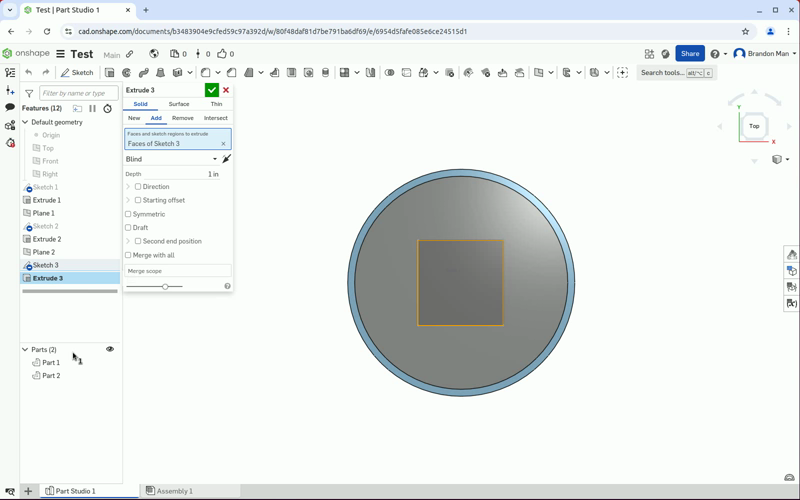
mouse_move(143, 106)
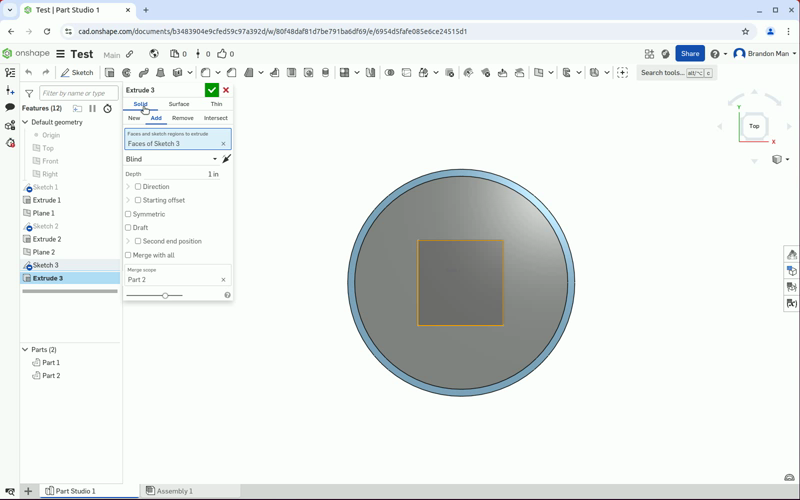
click(143, 106)
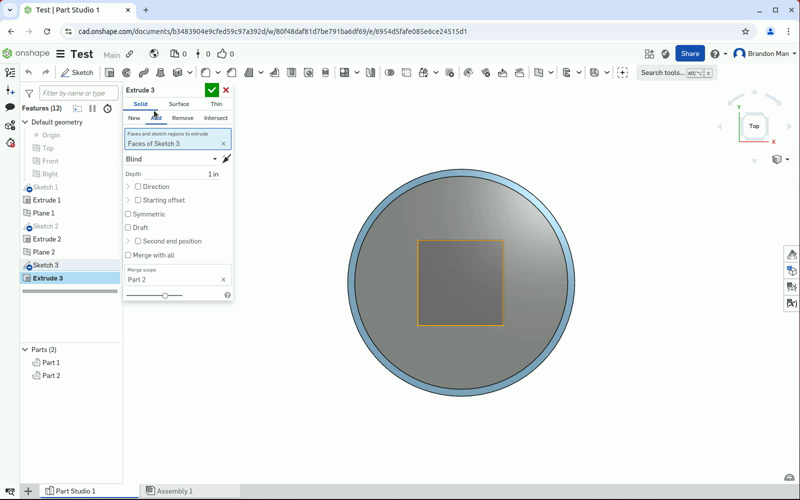
mouse_move(186, 120)
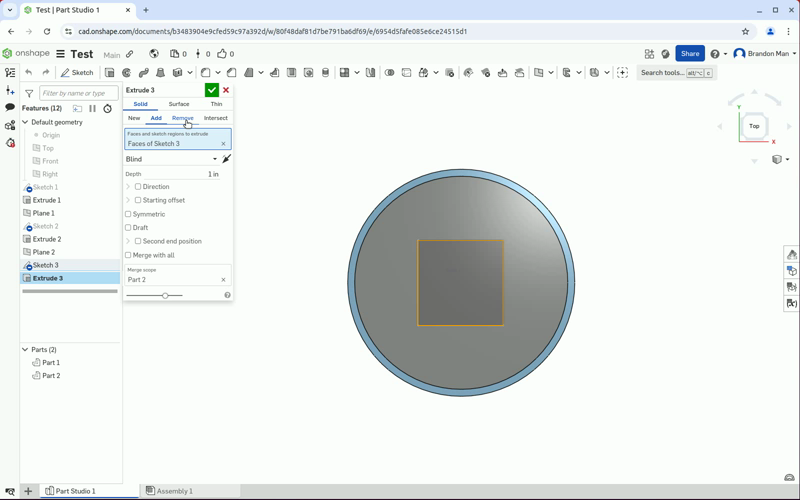
click(186, 120)
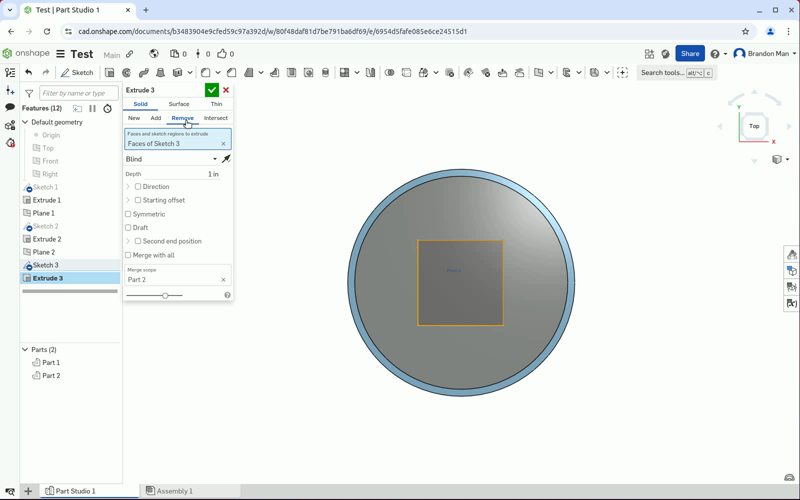
key(tab, 4)
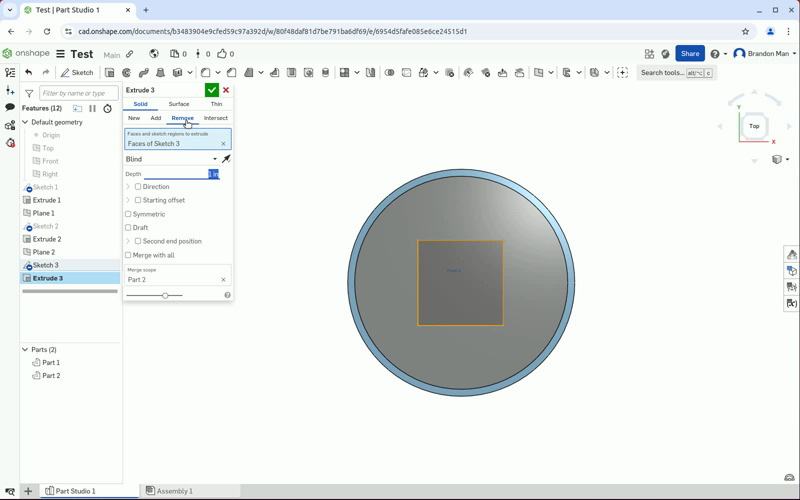
text(2.889)
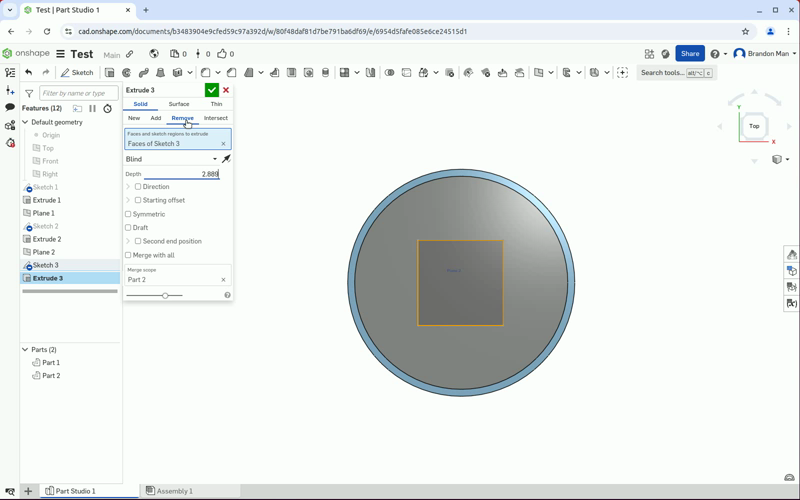
key(tab, 6)
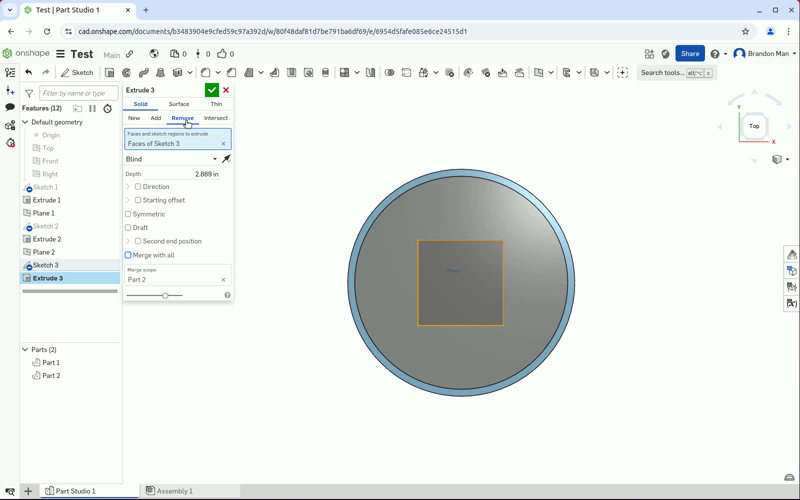
key(space)
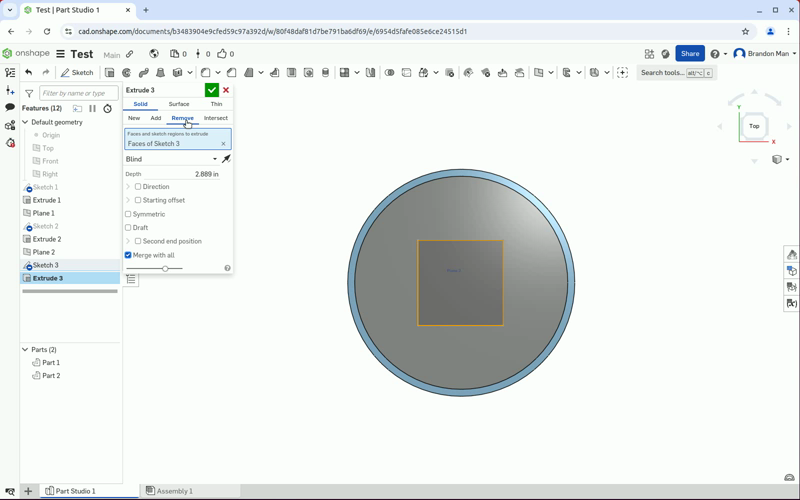
key(enter)
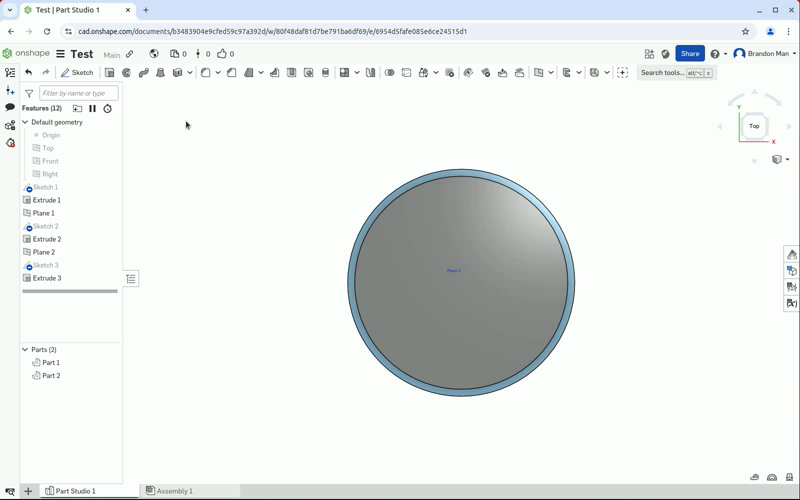
key(shift+h)
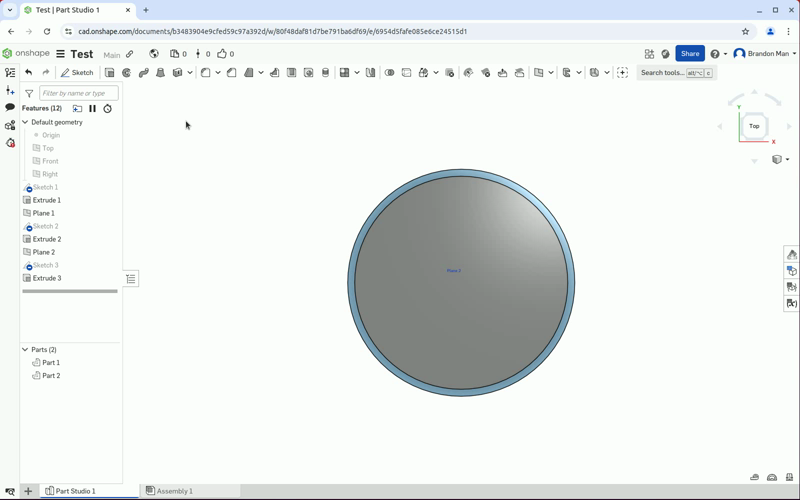
key(shift+h)
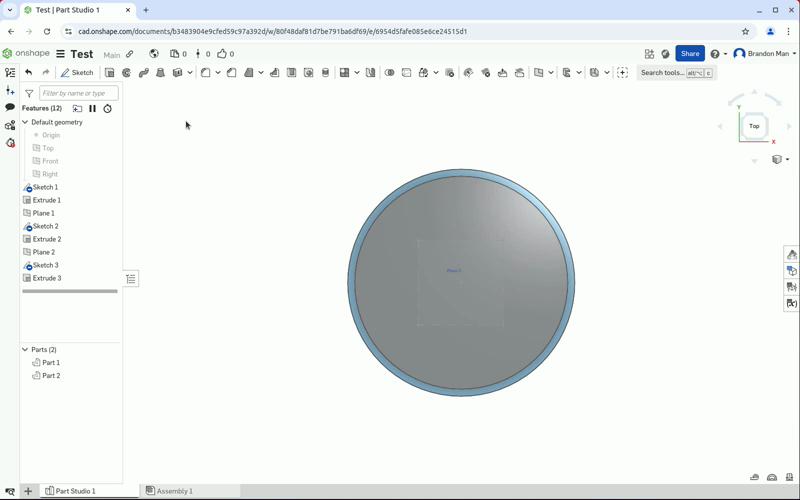
key(shift+7)
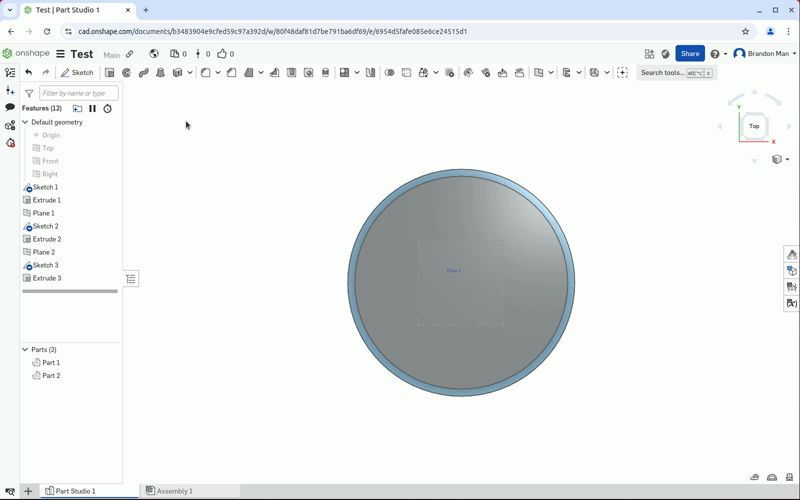
key(up, 3)
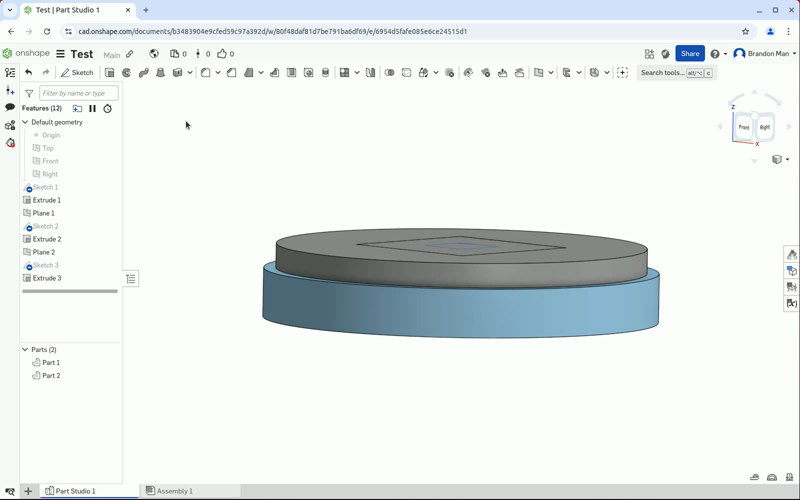
key(left, 3)
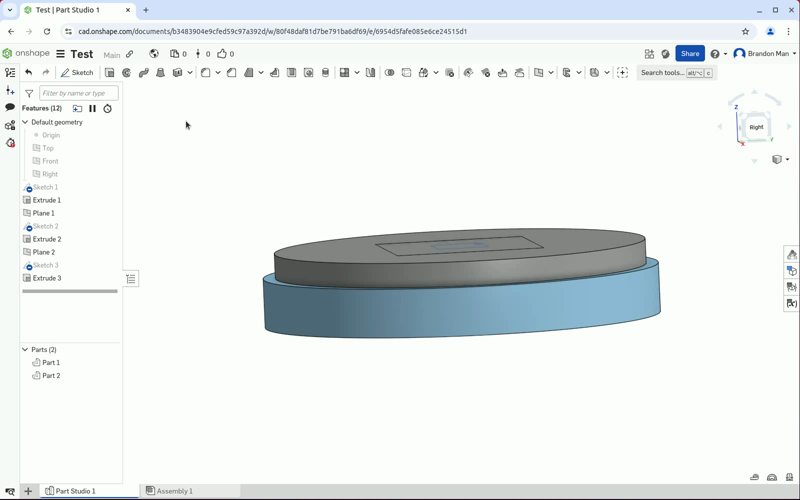
key(right, 3)
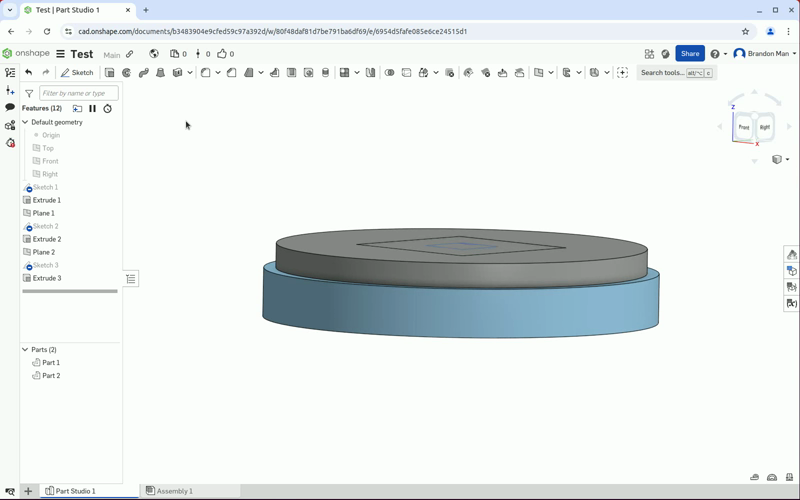
key(down, 3)
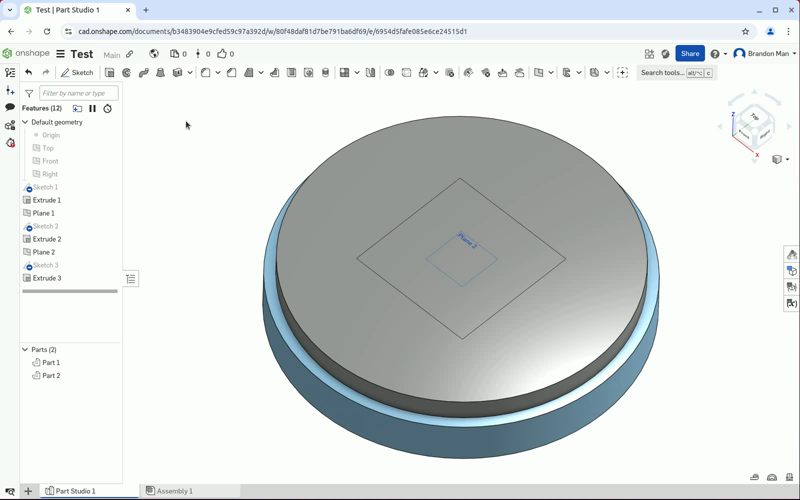
mouse_move(73, 189)
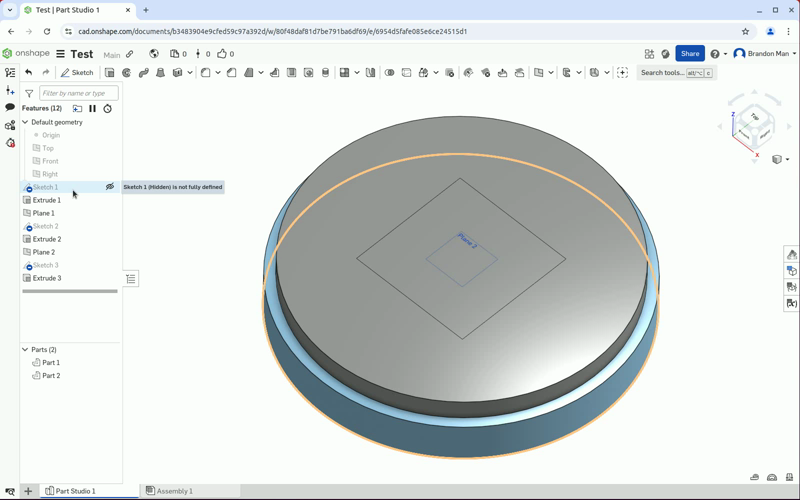
click(73, 189)